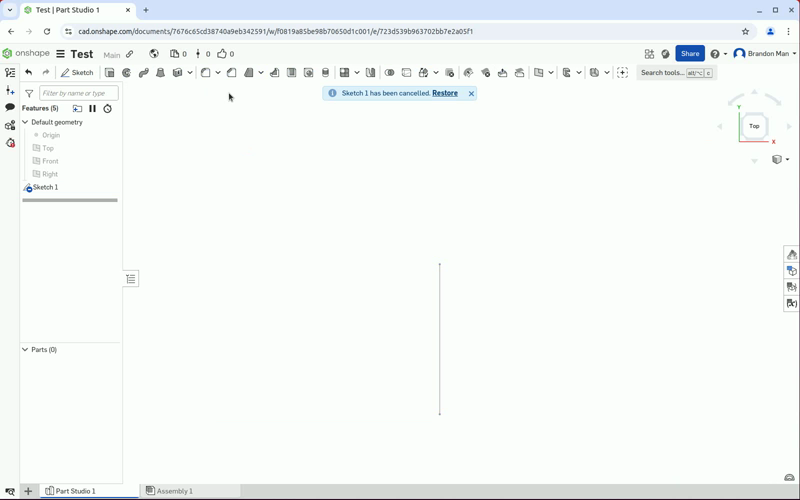
key(shift+h)
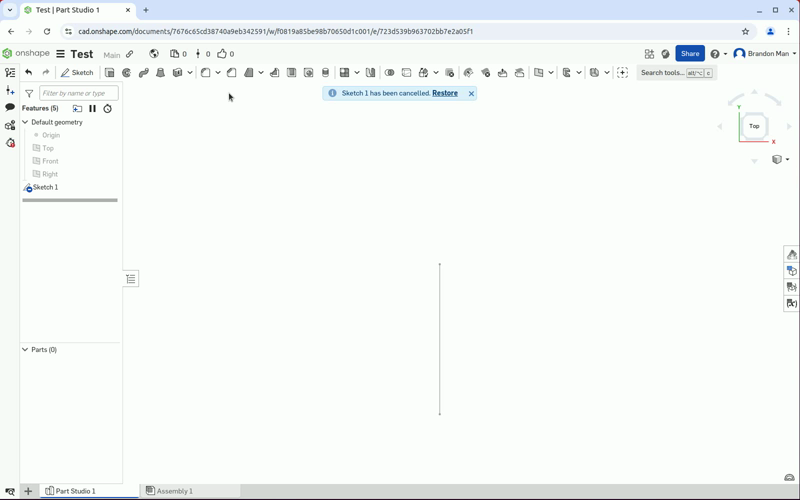
key(shift+s)
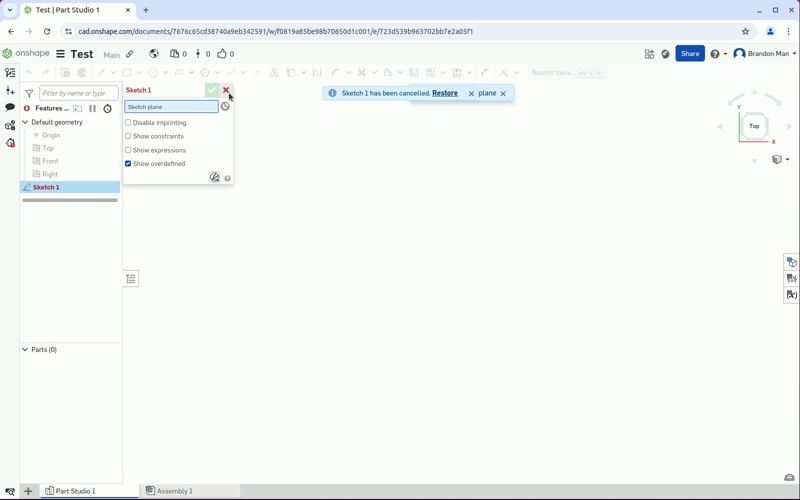
mouse_move(73, 150)
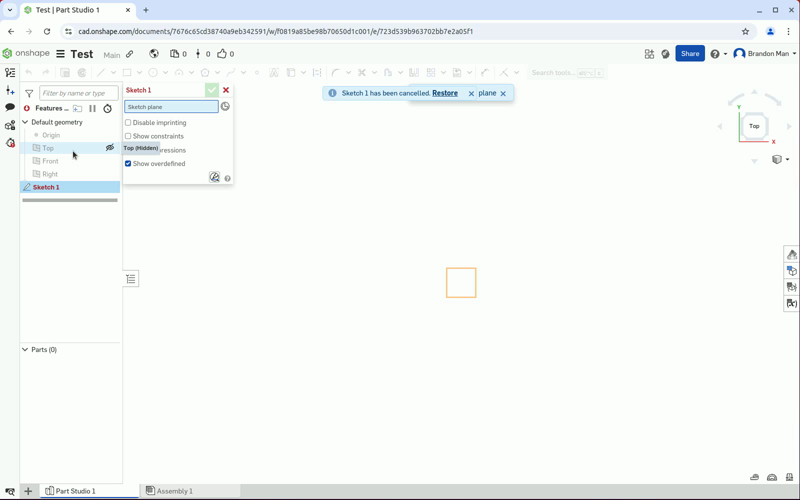
click(73, 150)
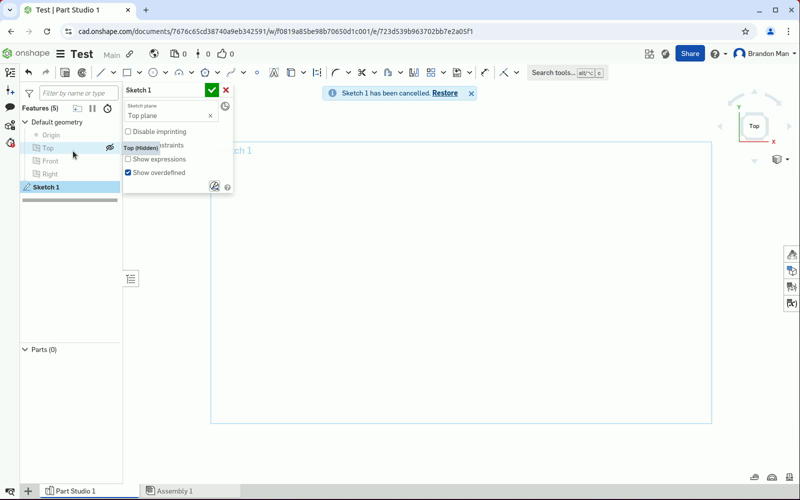
mouse_move(73, 352)
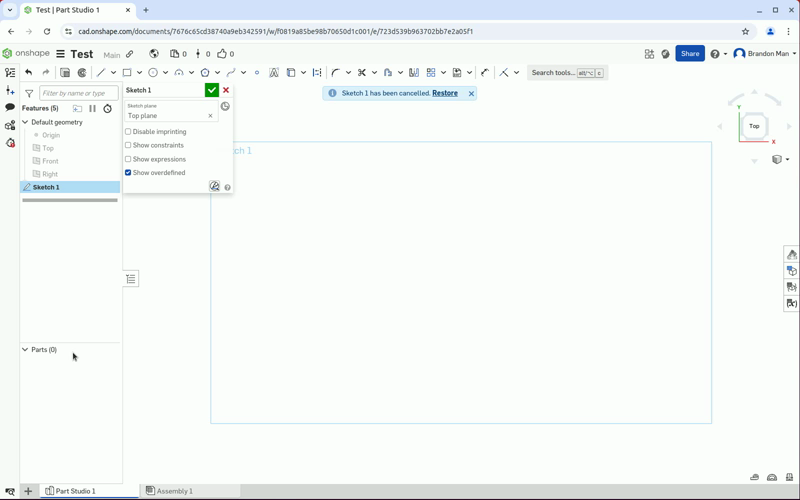
key(y)
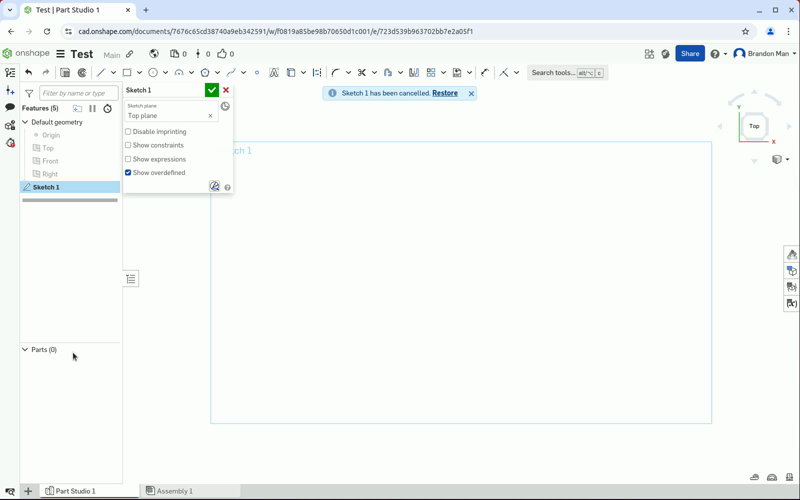
key(l)
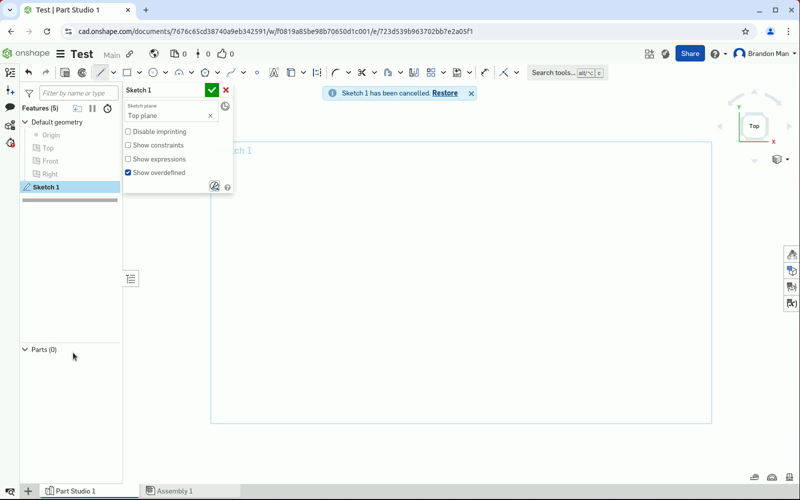
key_down(shift)
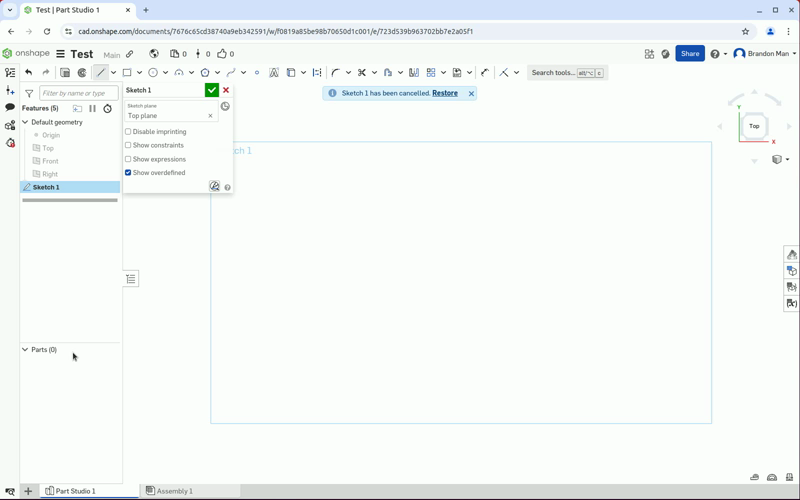
mouse_move(352, 355)
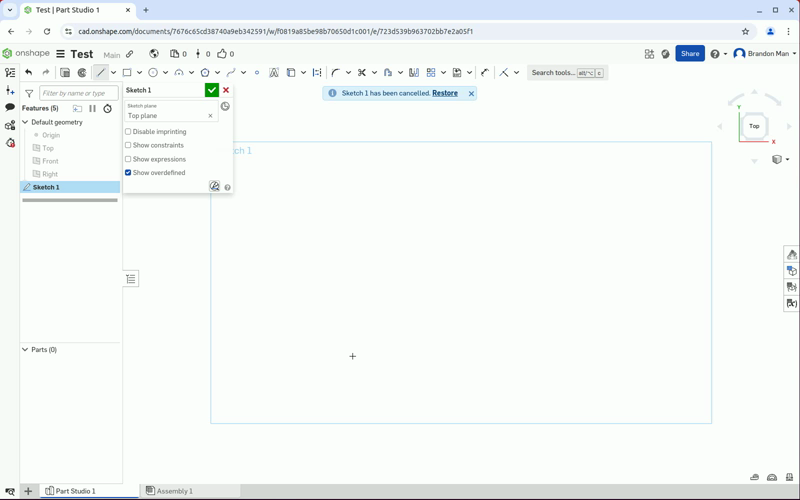
click(352, 355)
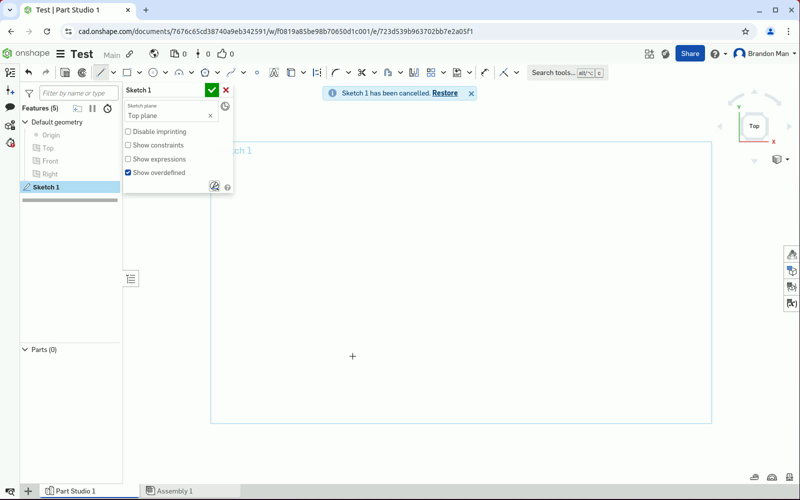
key_up(shift)
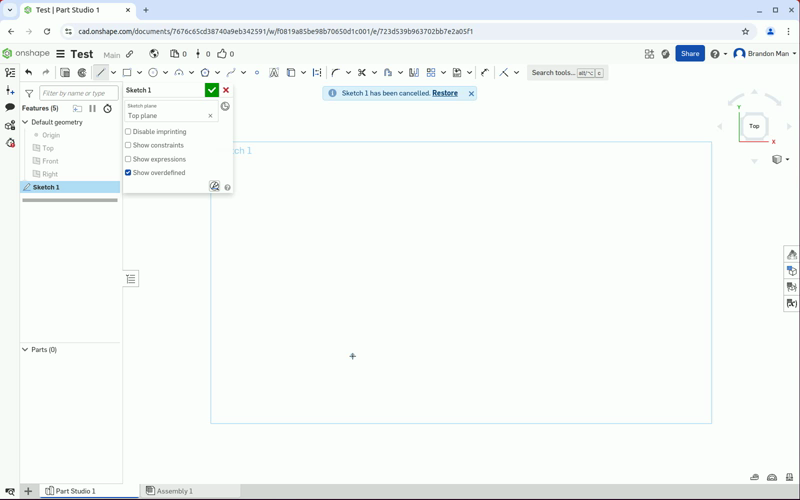
key_down(shift)
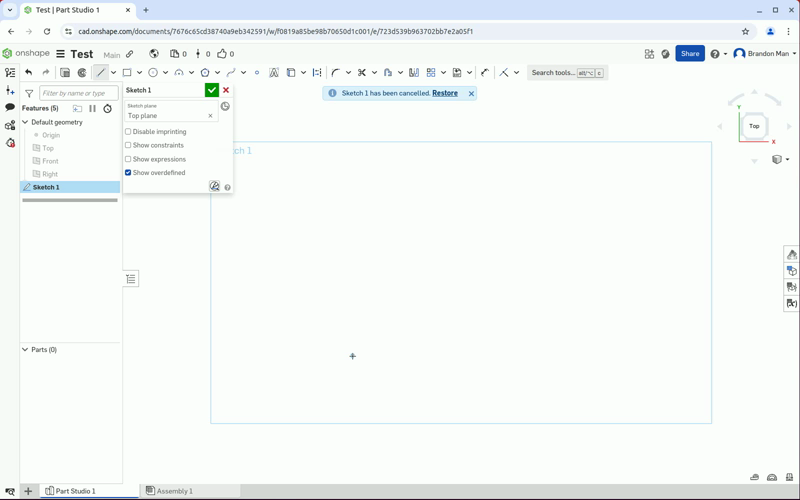
mouse_move(568, 355)
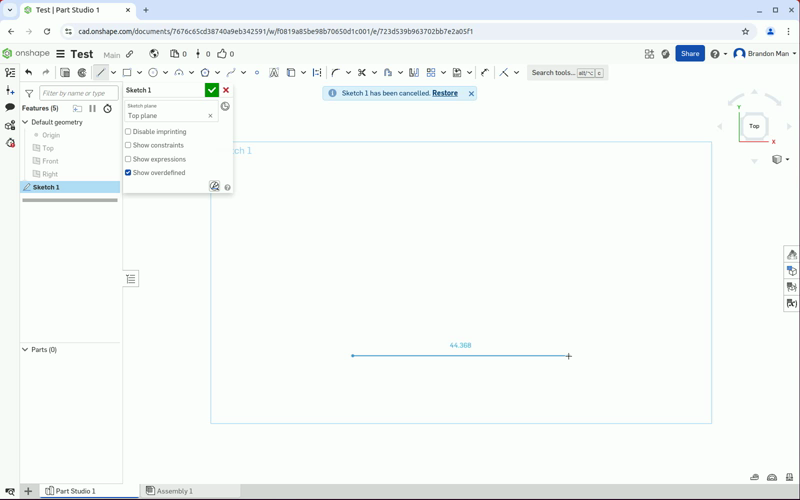
click(568, 355)
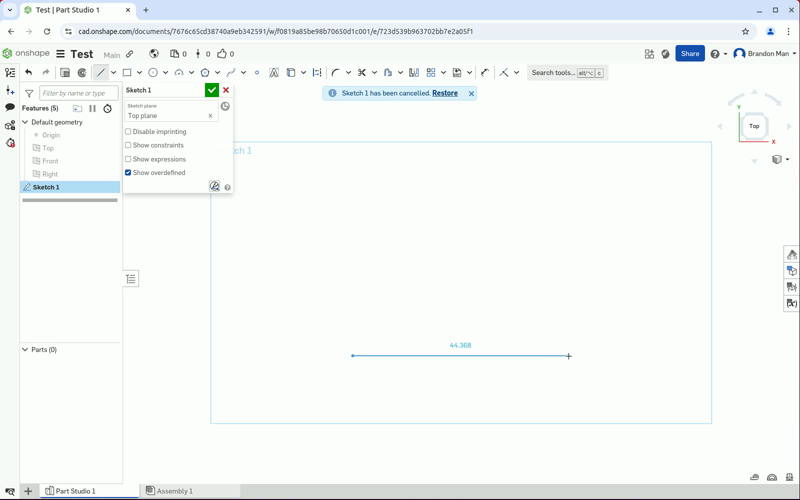
key_up(shift)
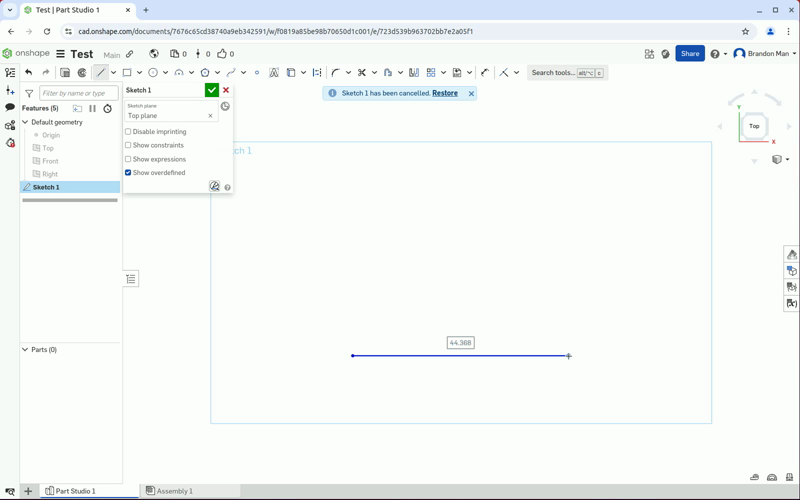
key_down(shift)
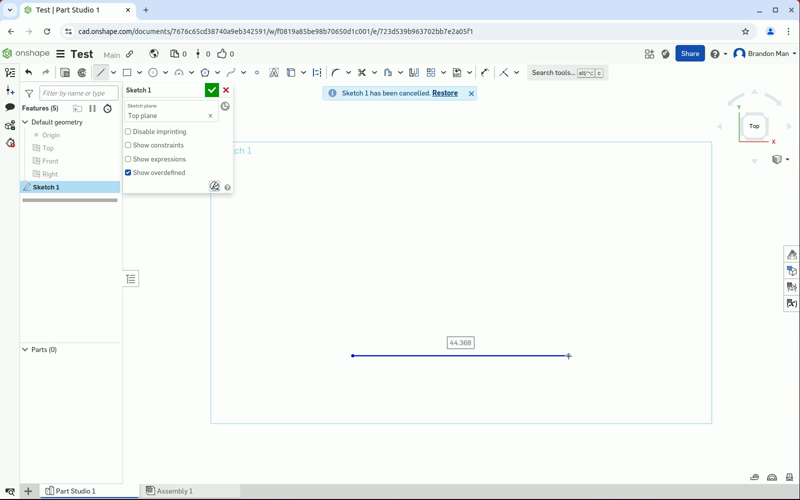
mouse_move(568, 212)
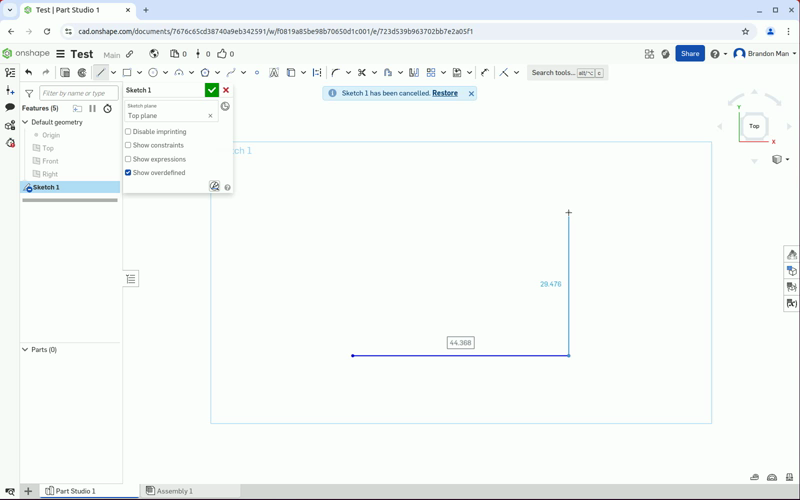
click(568, 212)
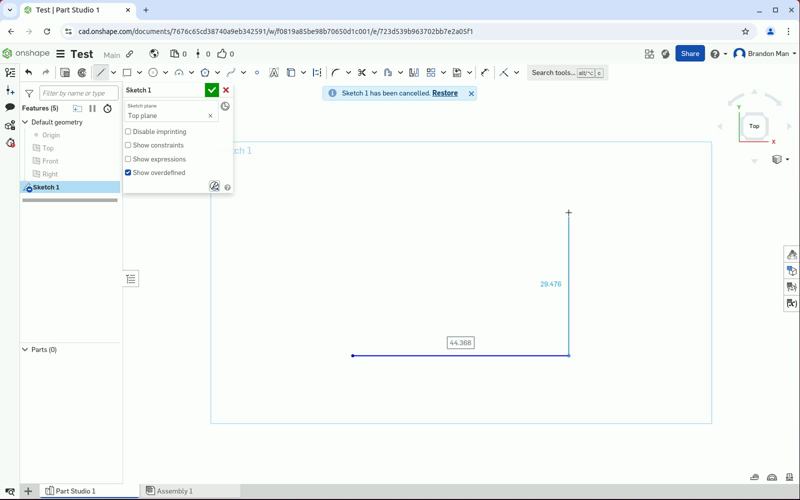
key_up(shift)
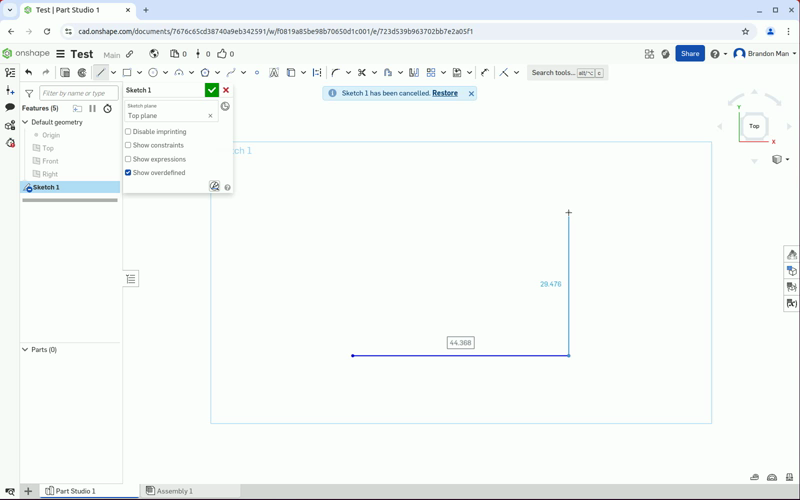
key_down(shift)
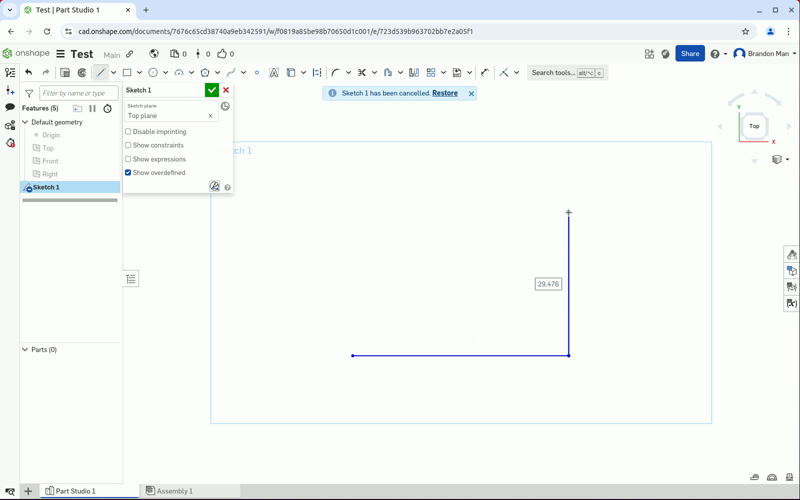
mouse_move(352, 212)
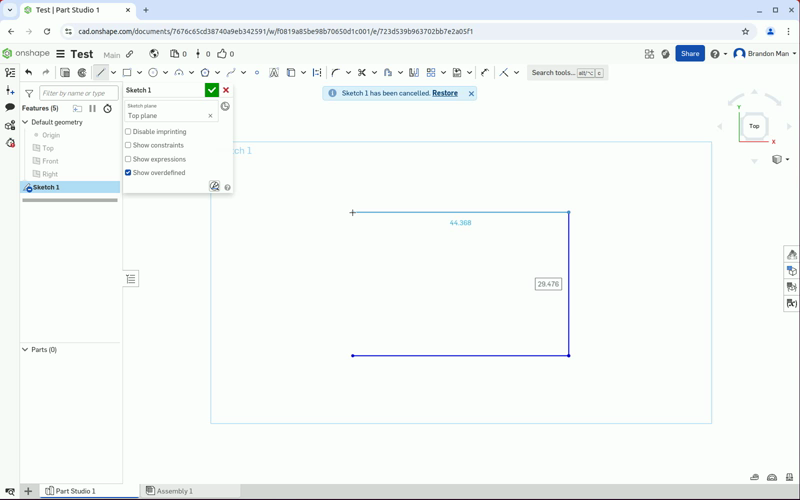
click(352, 212)
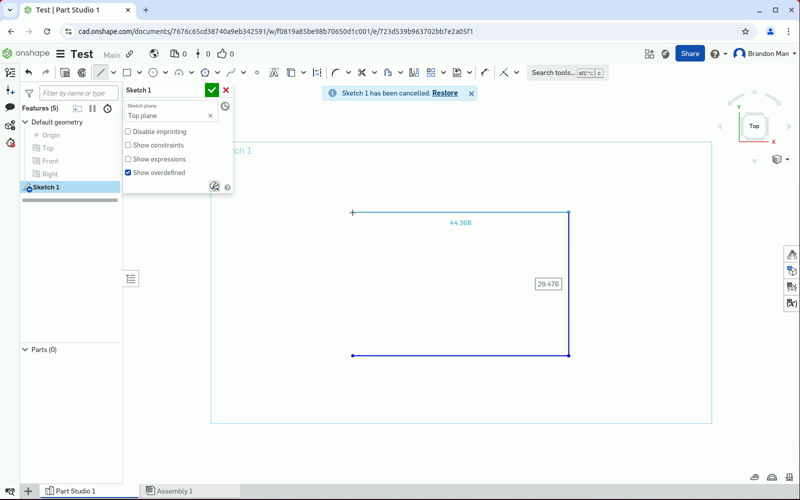
key_up(shift)
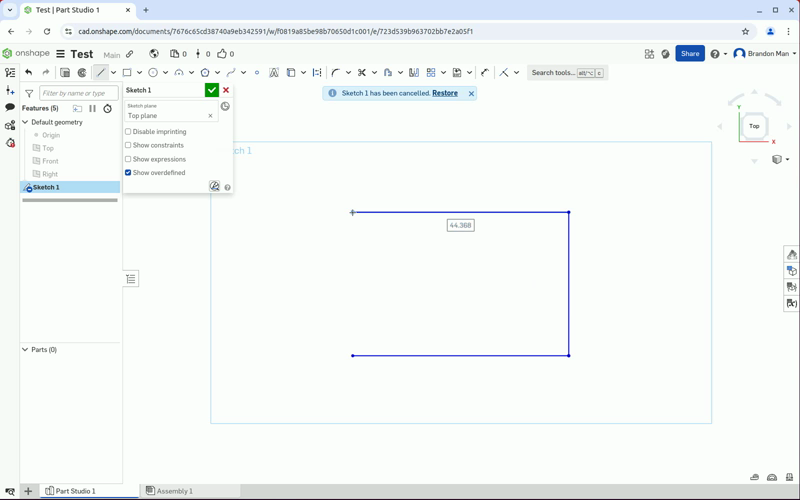
key_down(shift)
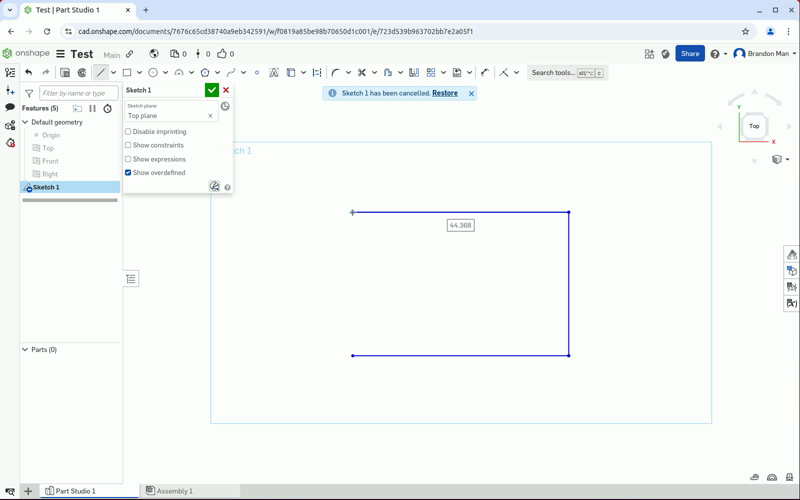
mouse_move(352, 355)
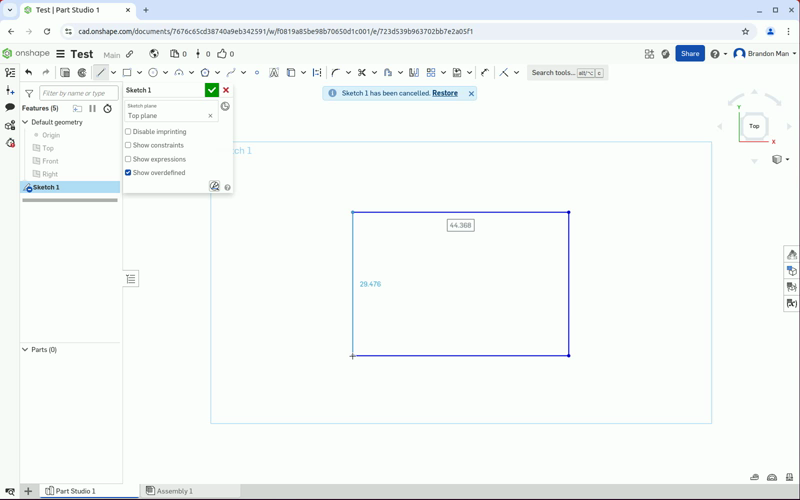
key_up(shift)
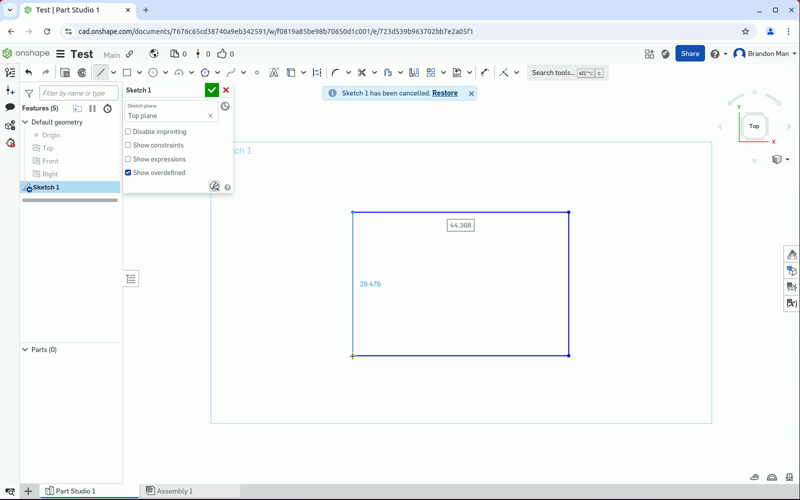
click(352, 355)
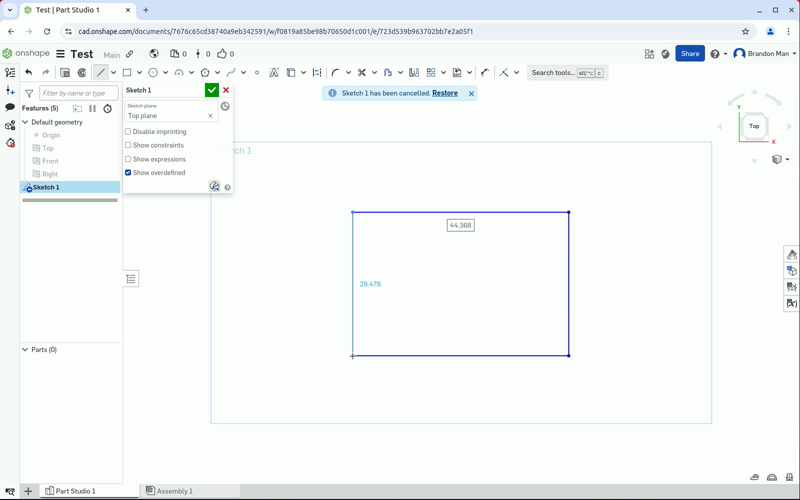
key(esc)
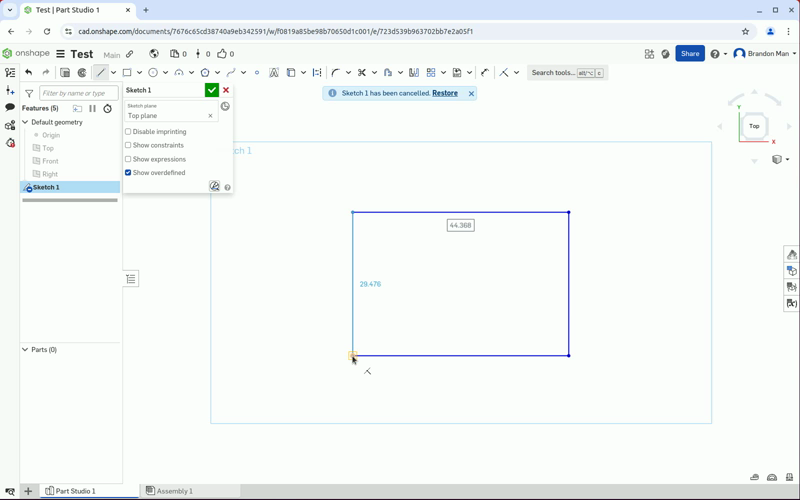
mouse_move(504, 329)
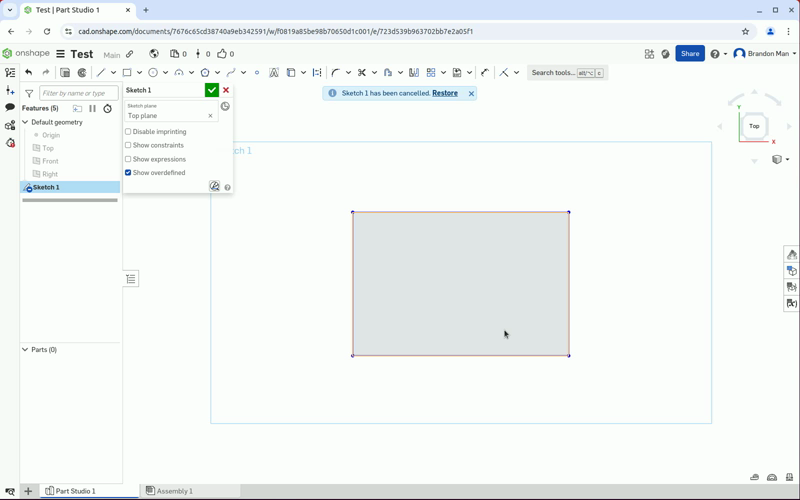
click(504, 329)
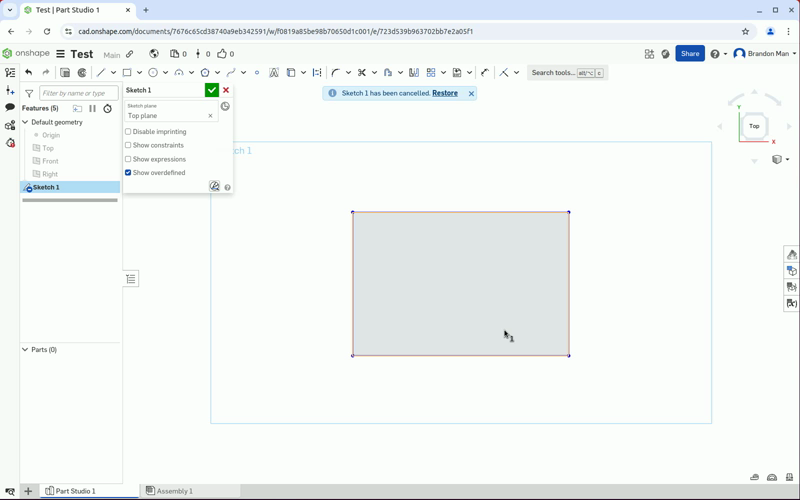
mouse_move(73, 352)
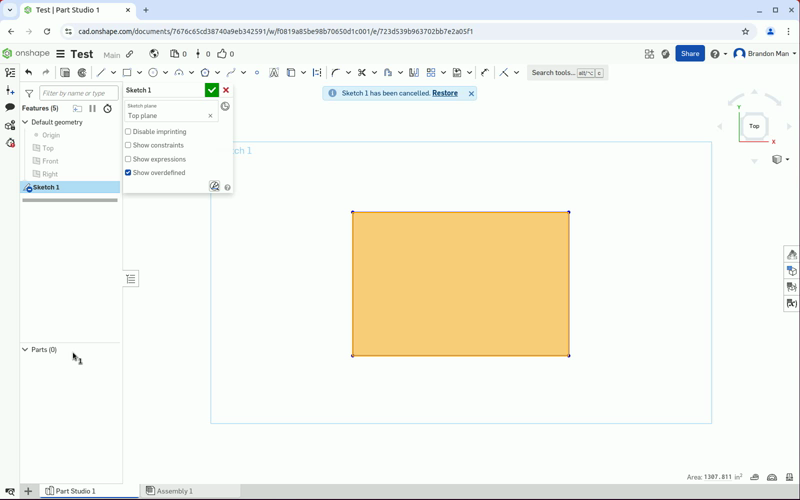
key(shift+y)
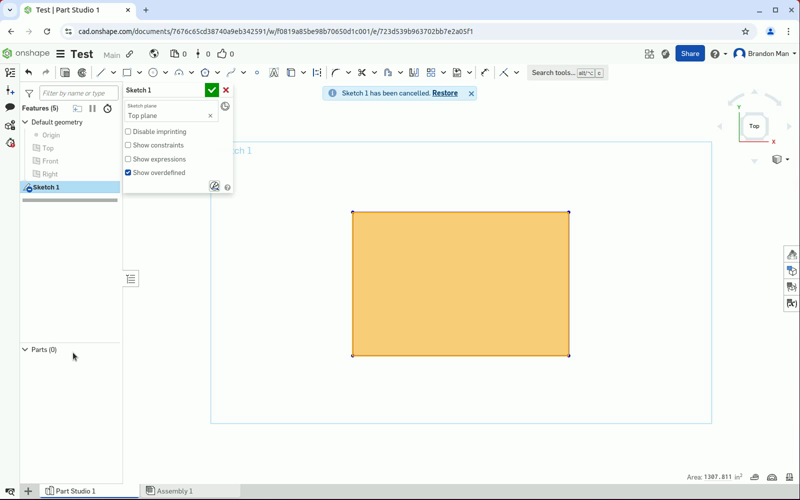
key(shift+e)
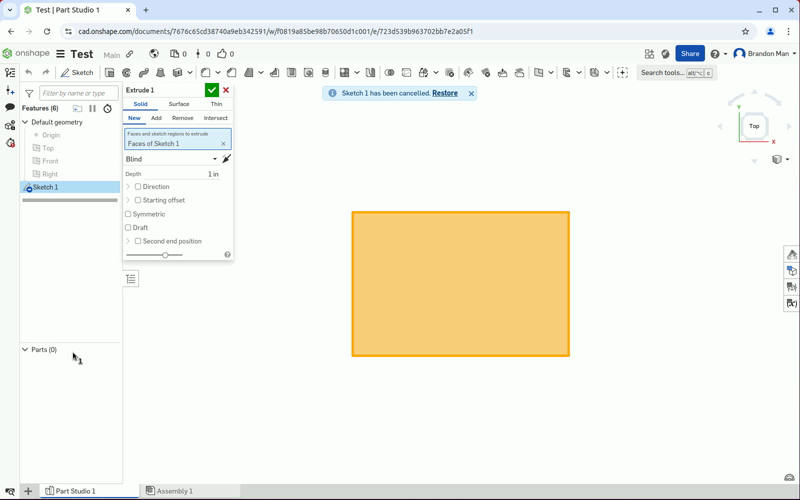
mouse_move(143, 106)
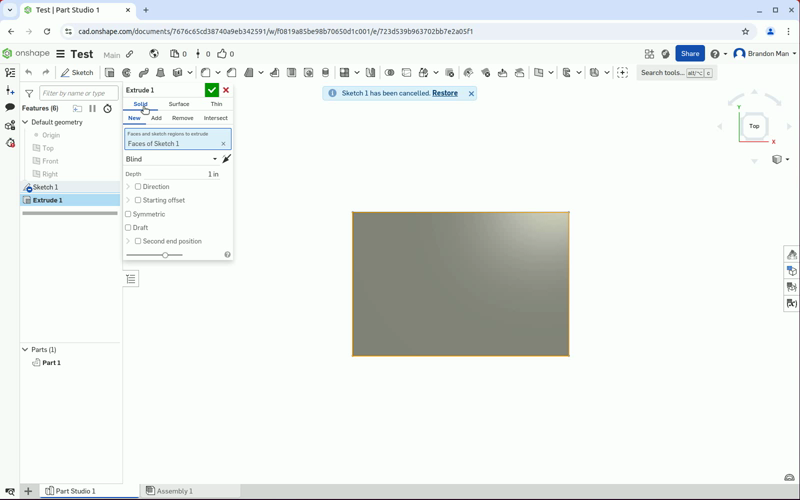
click(143, 106)
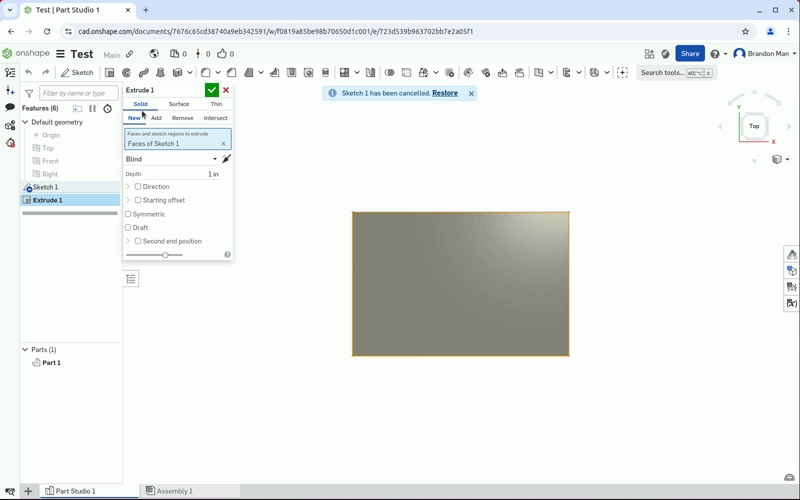
mouse_move(137, 120)
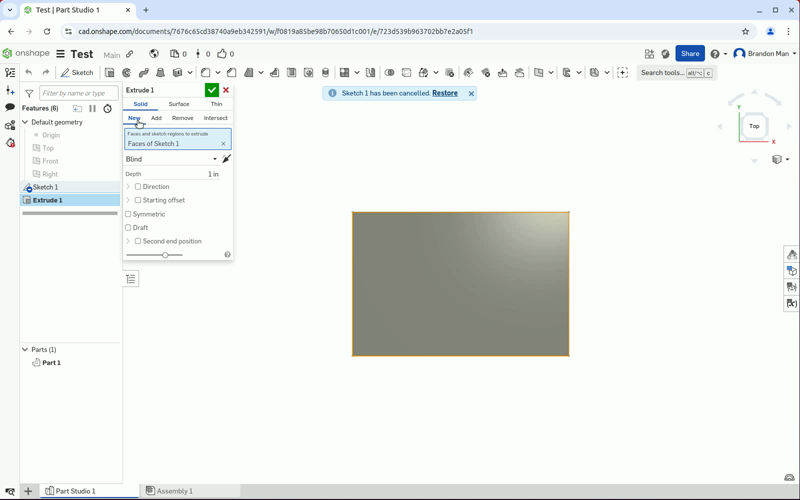
click(137, 120)
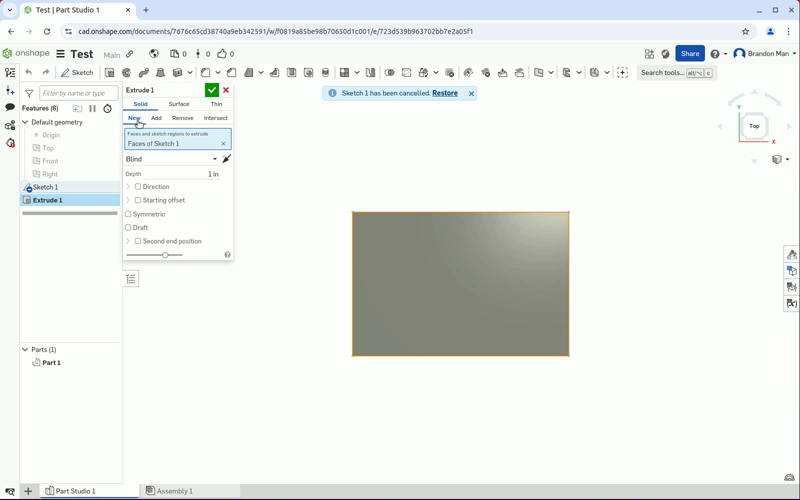
key(tab, 4)
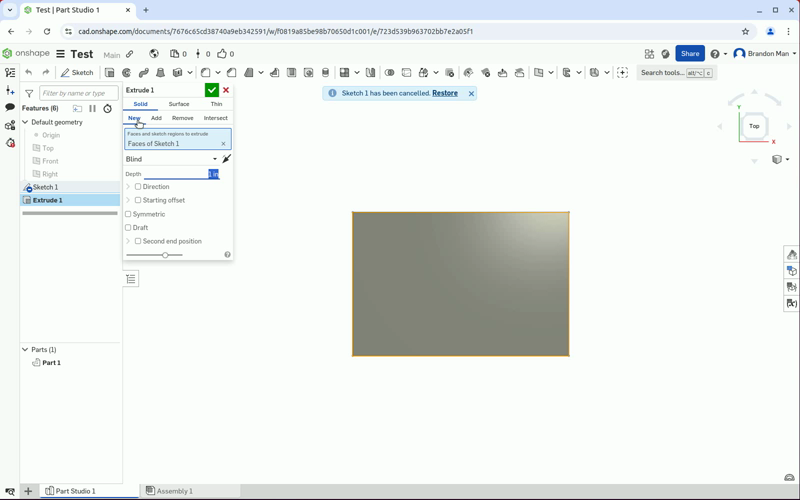
text(0.481)
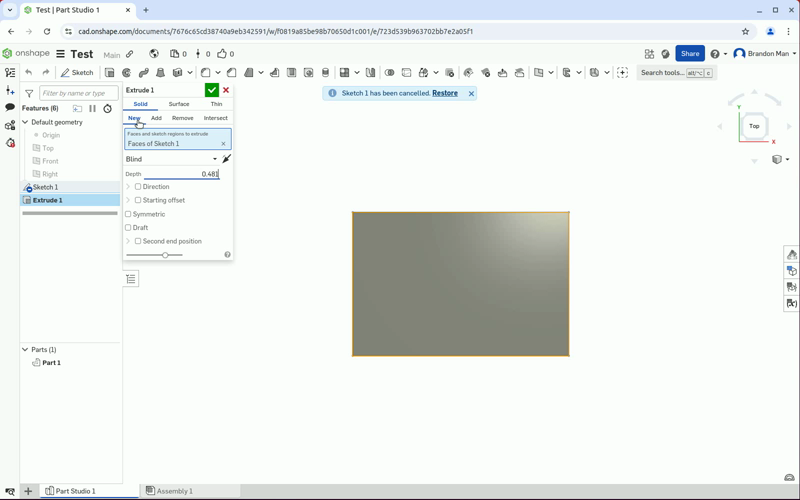
key(enter)
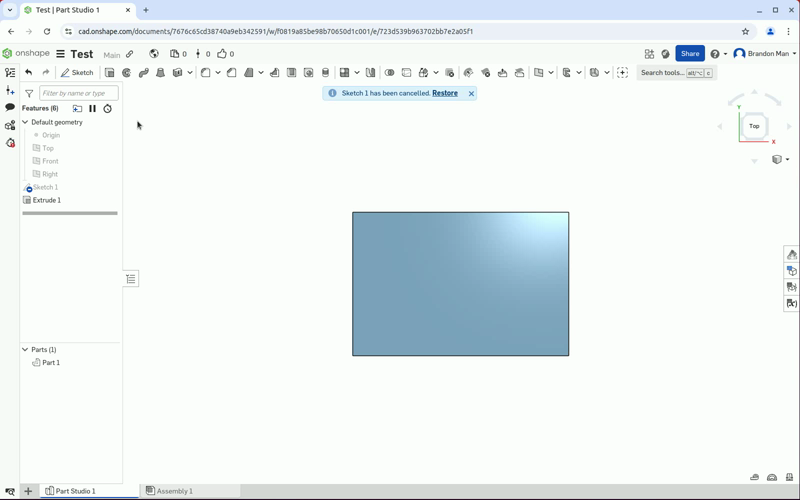
key(shift+h)
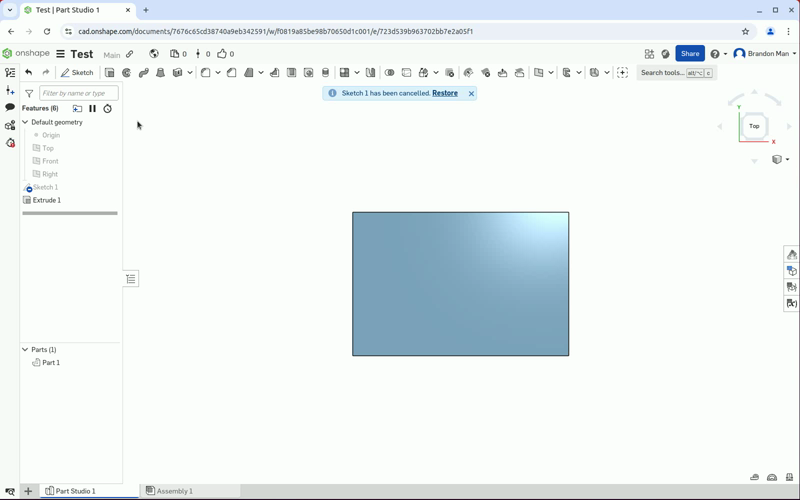
key(shift+h)
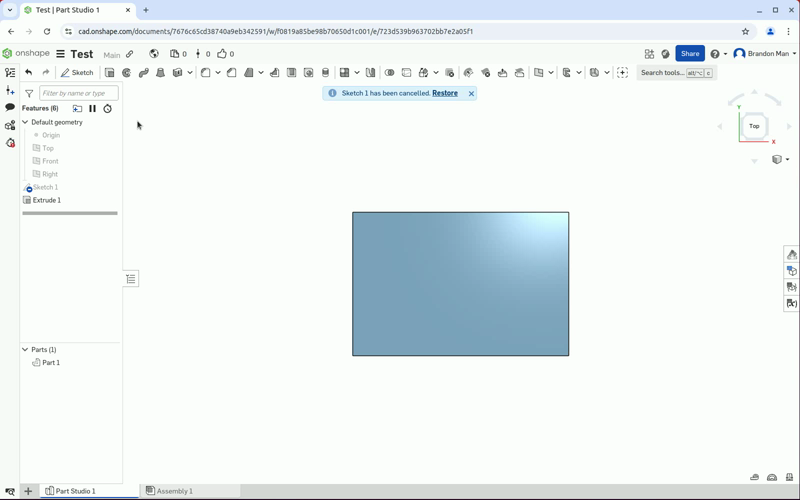
mouse_move(73, 189)
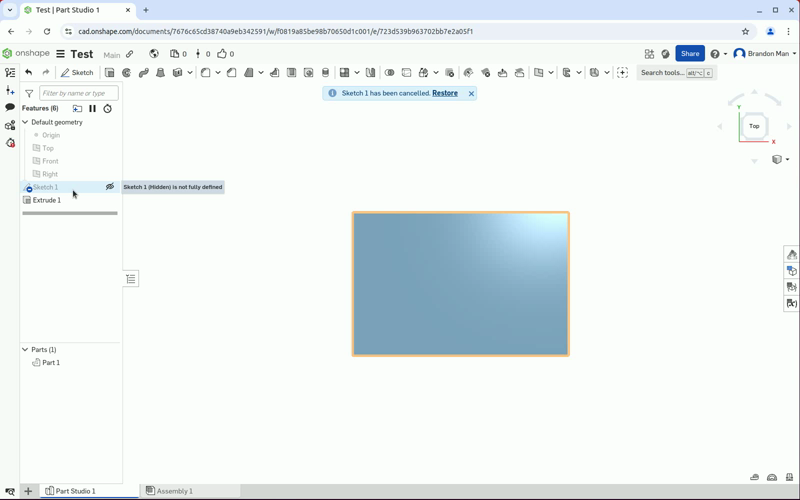
click(73, 189)
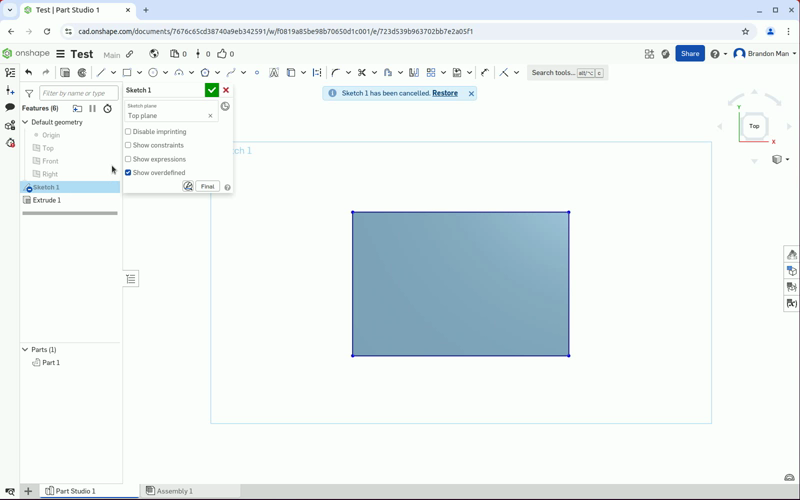
mouse_move(229, 92)
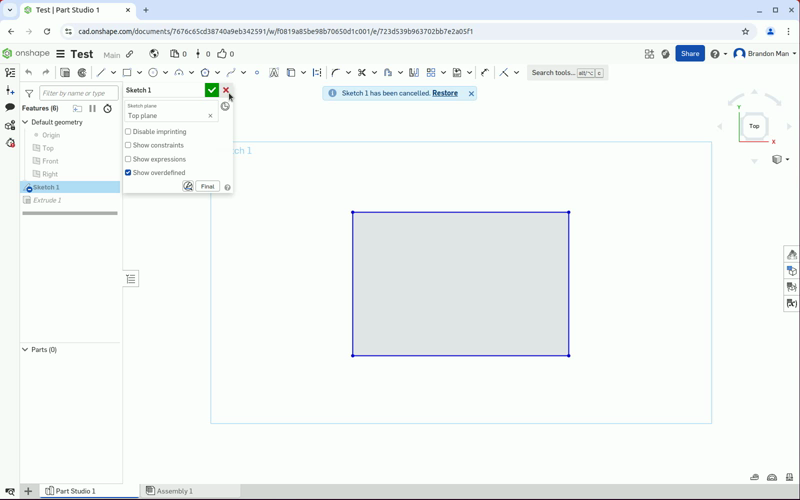
click(229, 92)
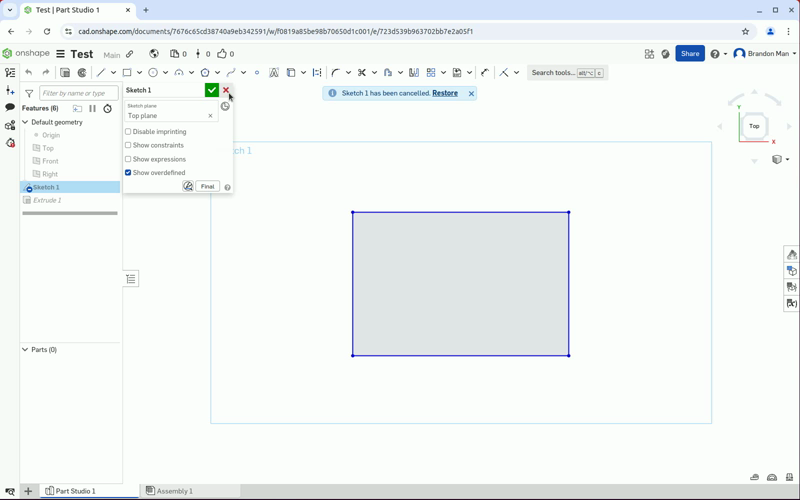
key(shift+s)
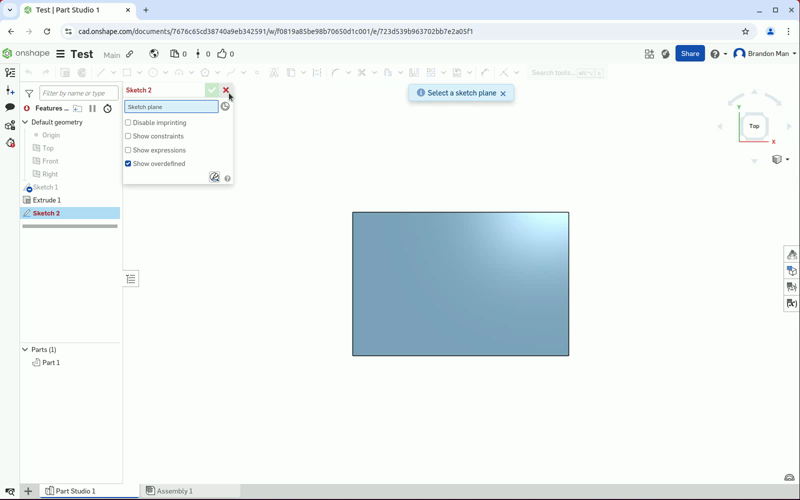
mouse_move(73, 150)
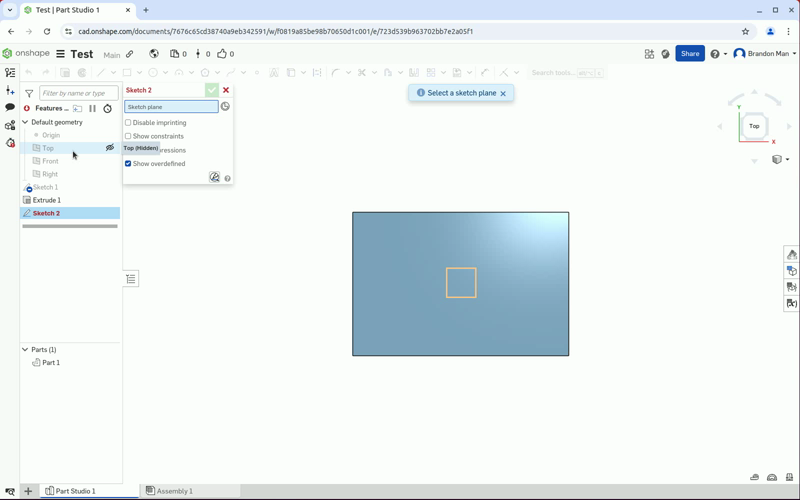
click(73, 150)
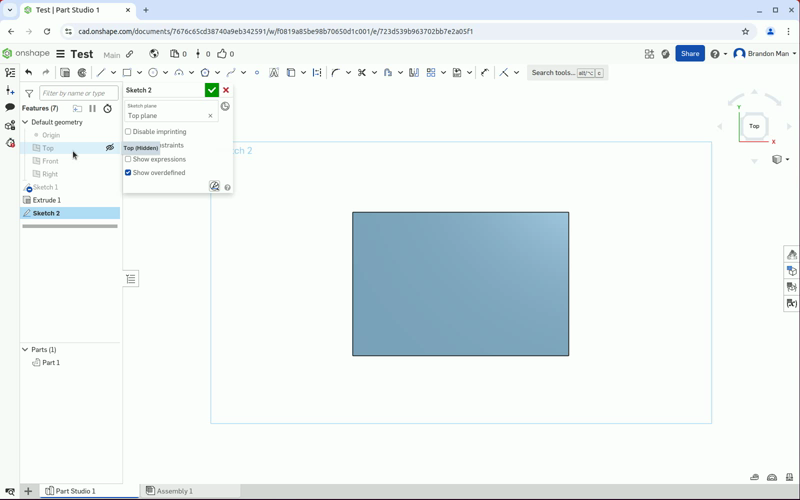
mouse_move(73, 352)
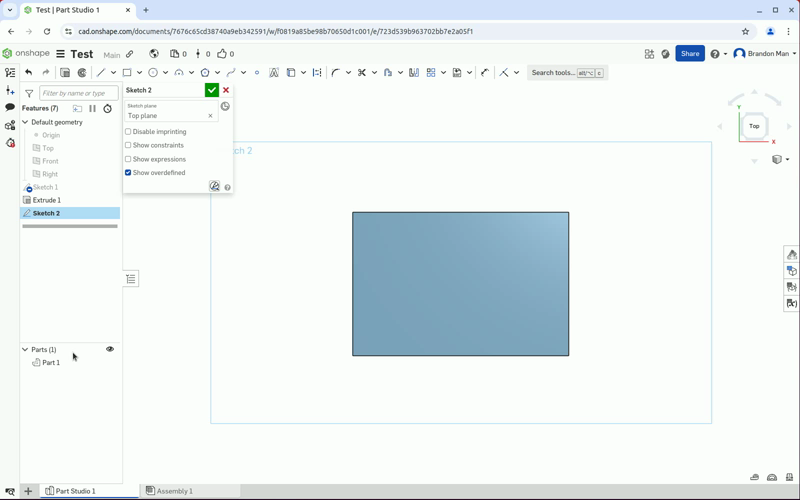
key(y)
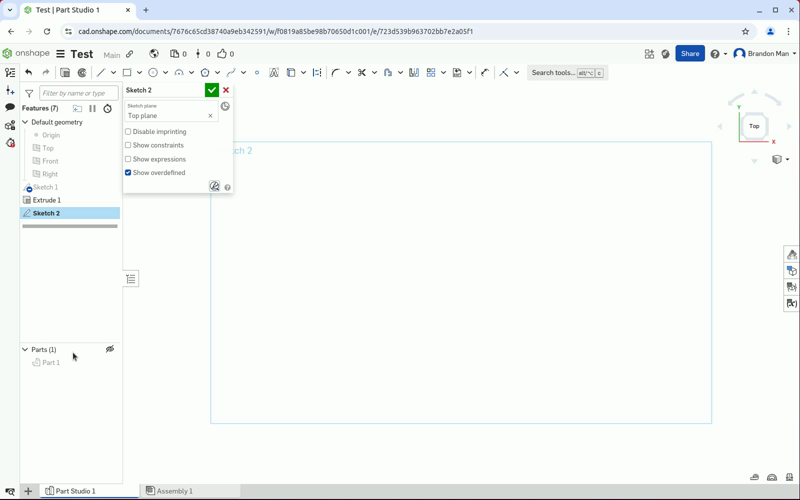
key(l)
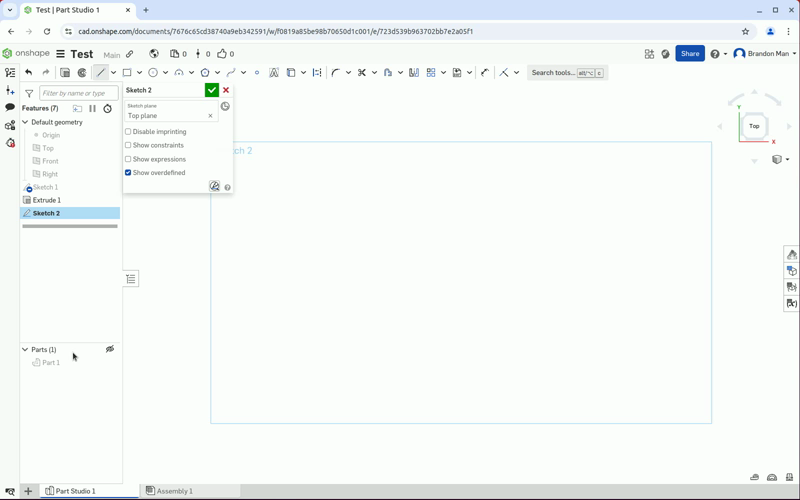
key_down(shift)
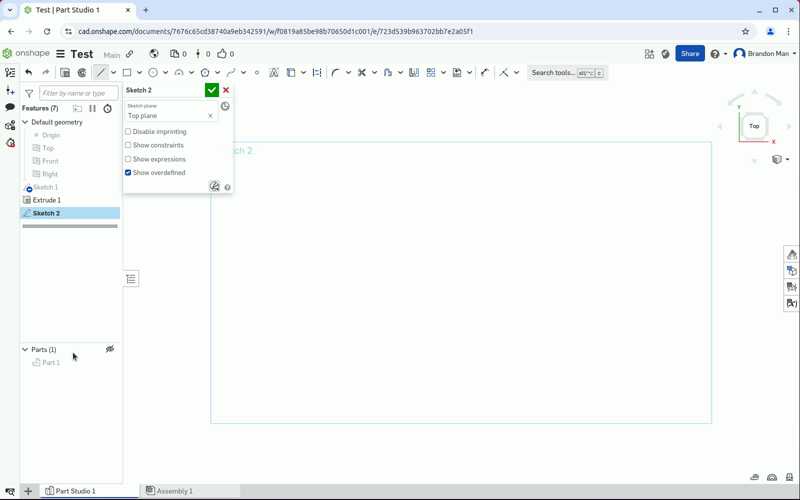
mouse_move(348, 359)
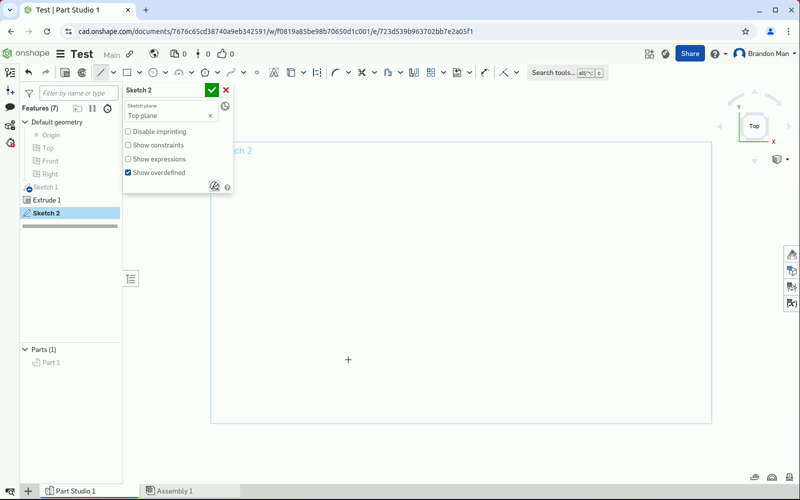
click(348, 359)
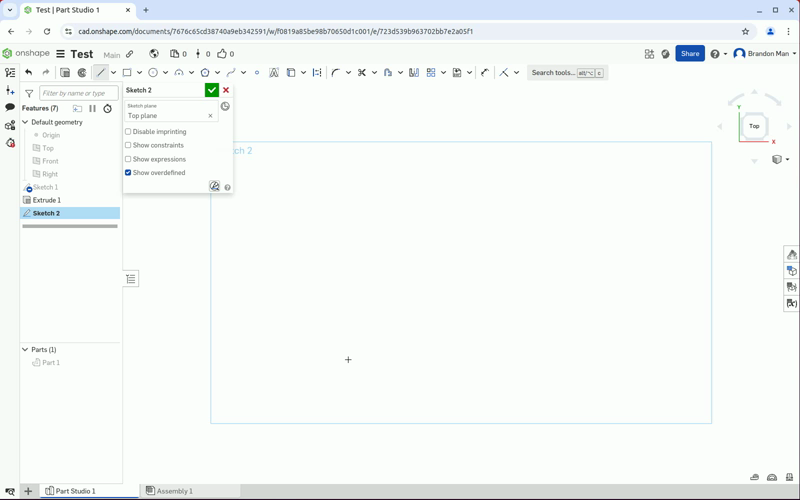
key_up(shift)
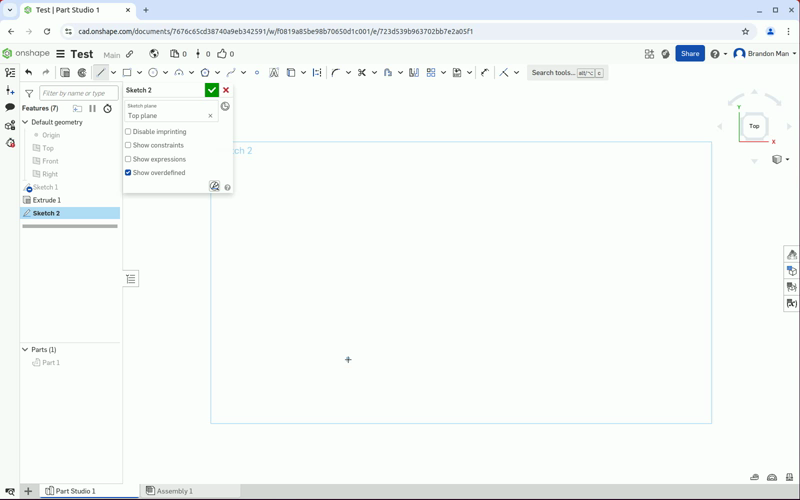
key_down(shift)
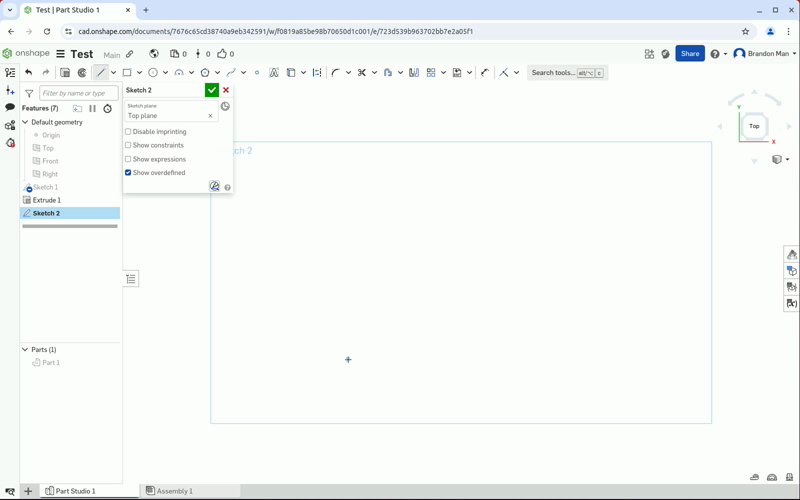
mouse_move(572, 359)
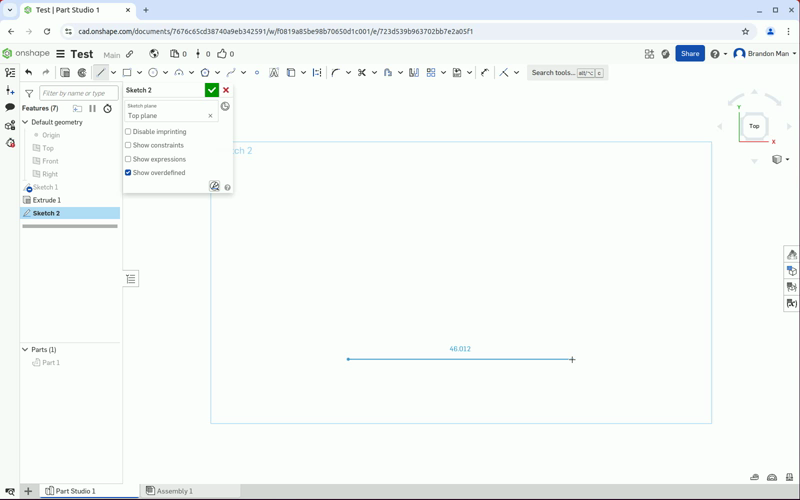
click(572, 359)
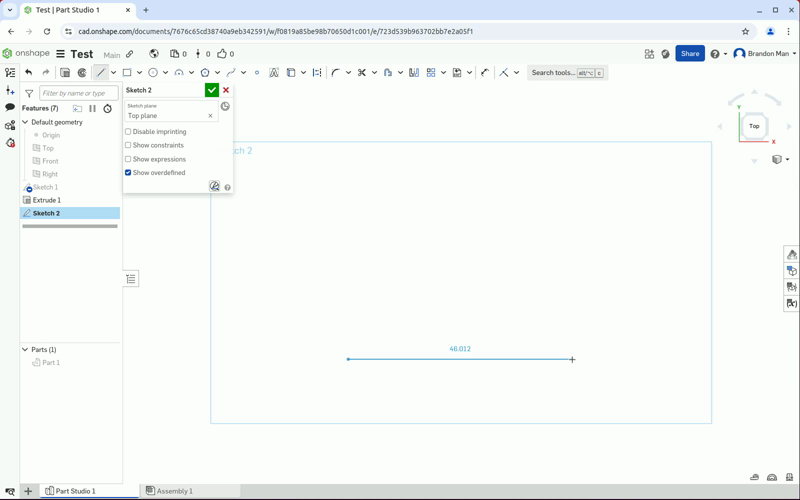
key_up(shift)
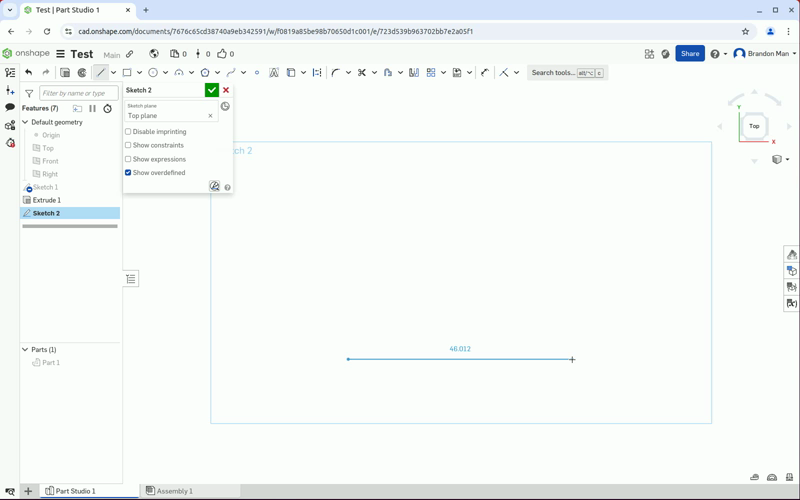
key_down(shift)
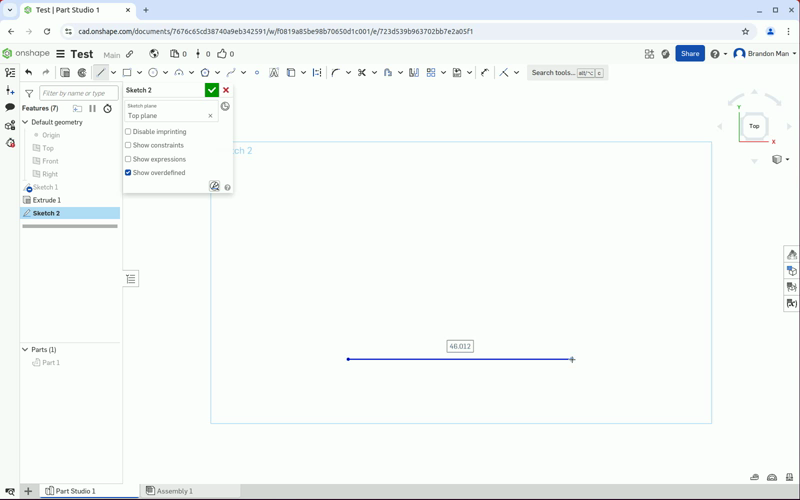
mouse_move(572, 206)
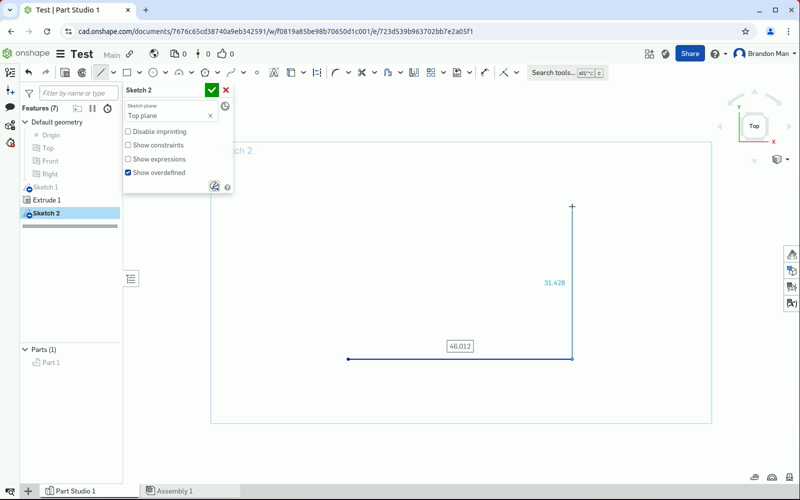
click(572, 206)
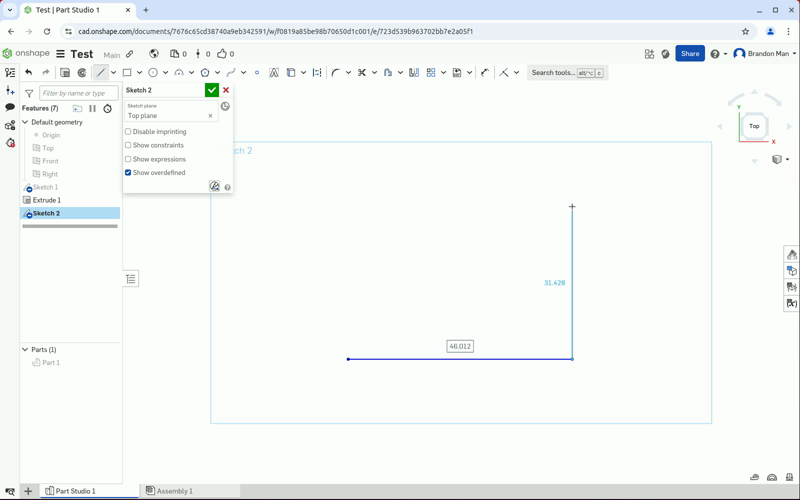
key_up(shift)
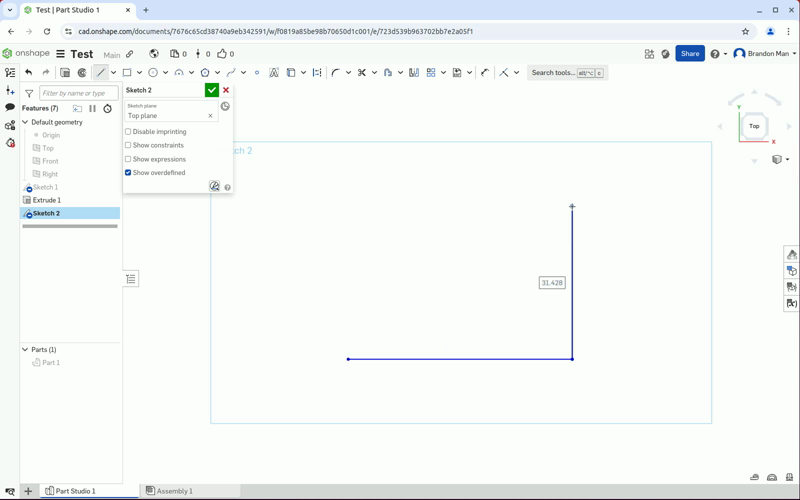
key_down(shift)
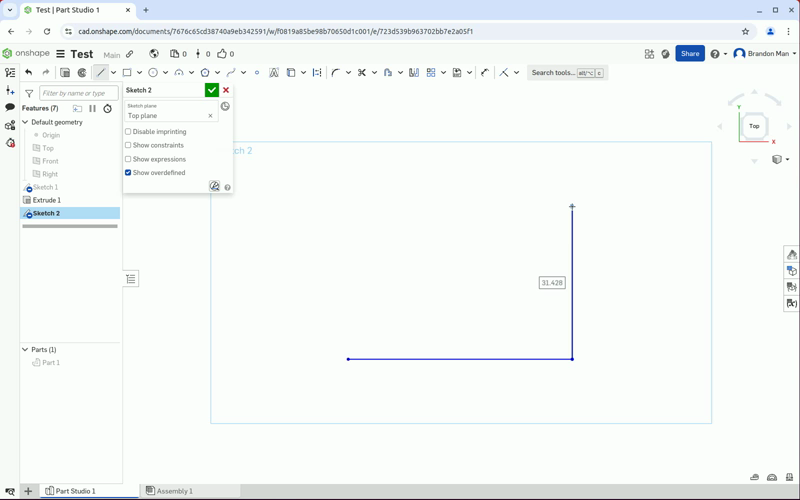
mouse_move(348, 206)
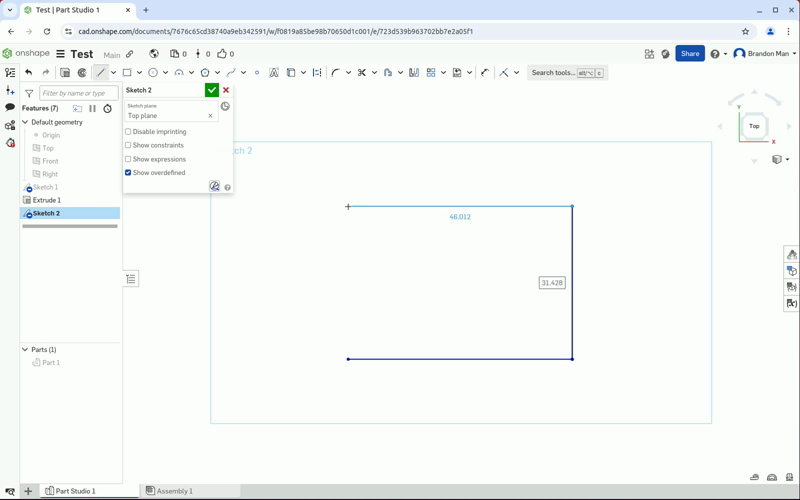
click(348, 206)
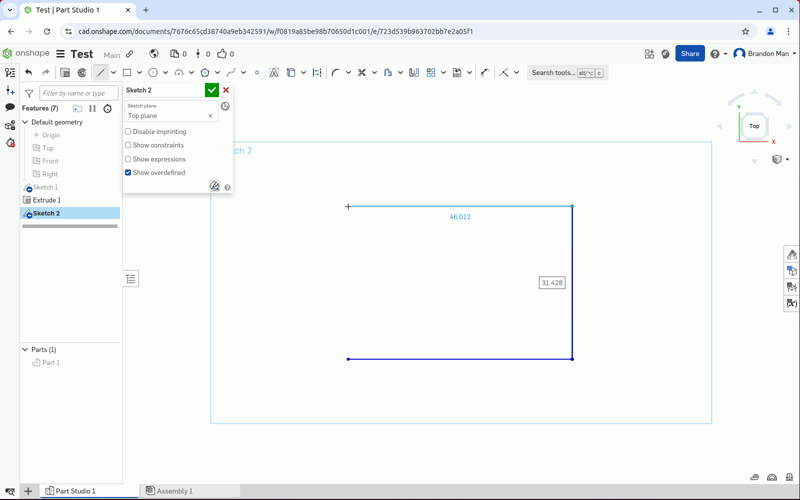
key_up(shift)
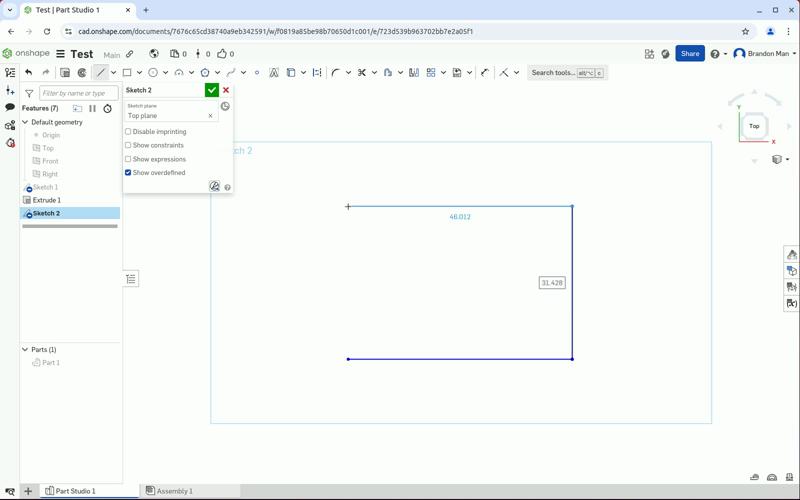
key_down(shift)
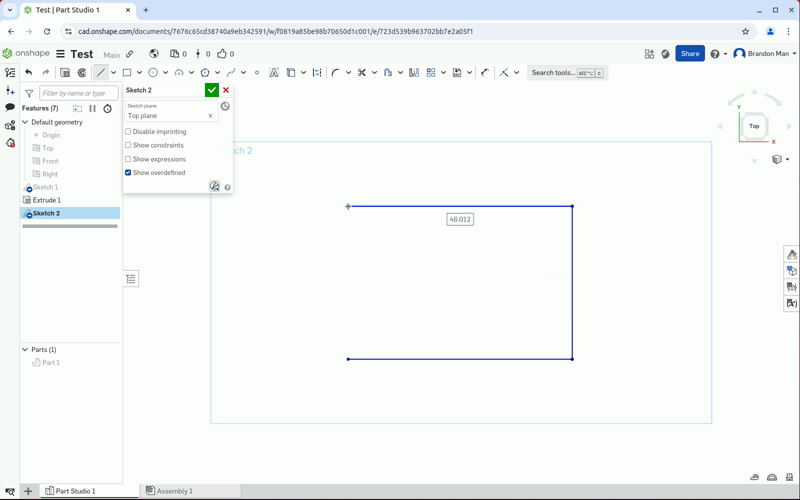
mouse_move(348, 359)
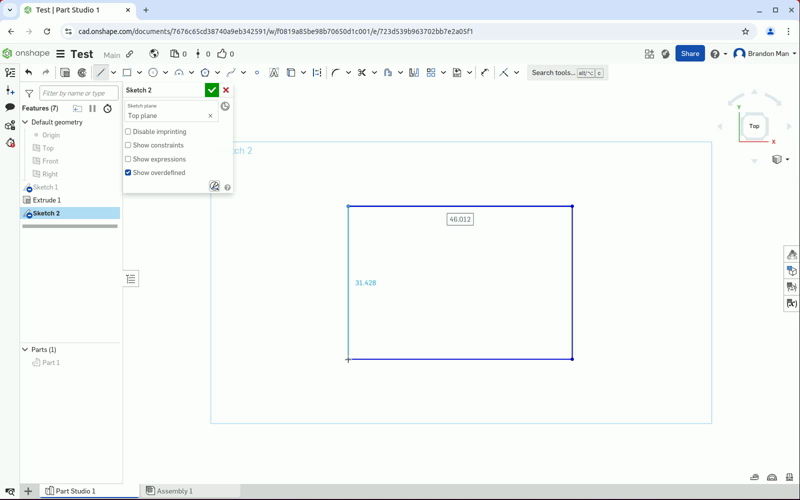
key_up(shift)
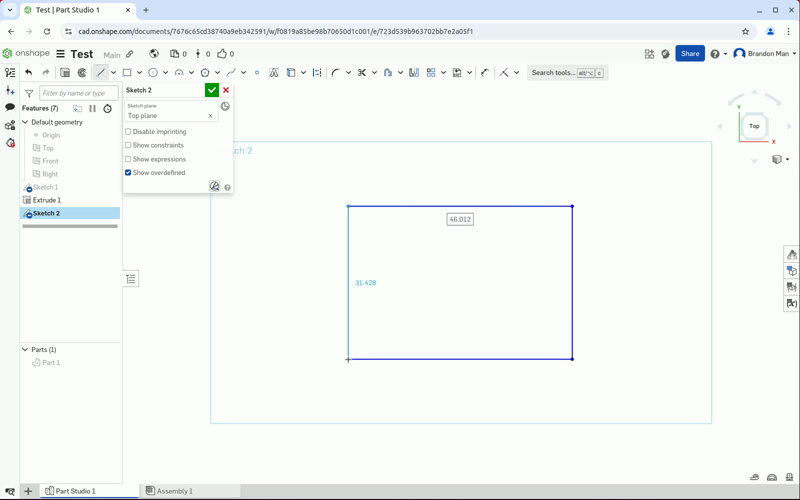
click(348, 359)
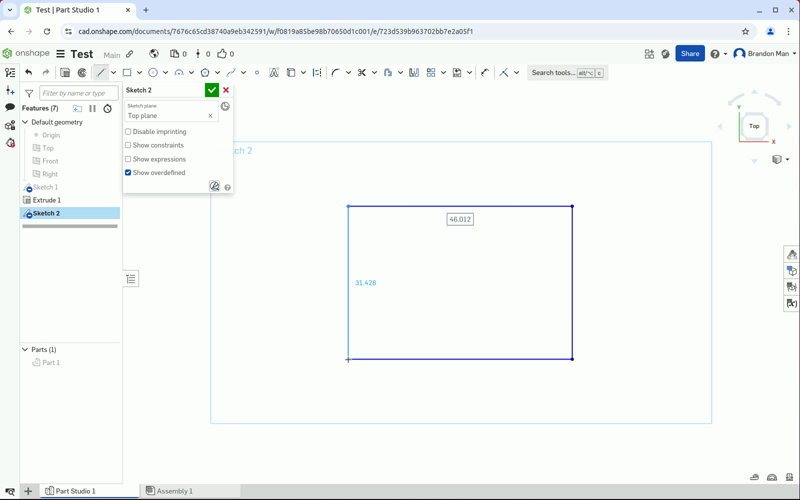
key(esc)
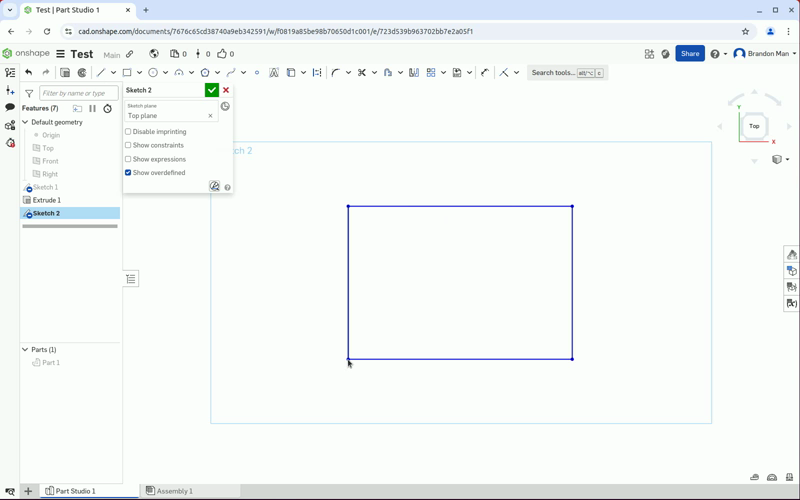
key(l)
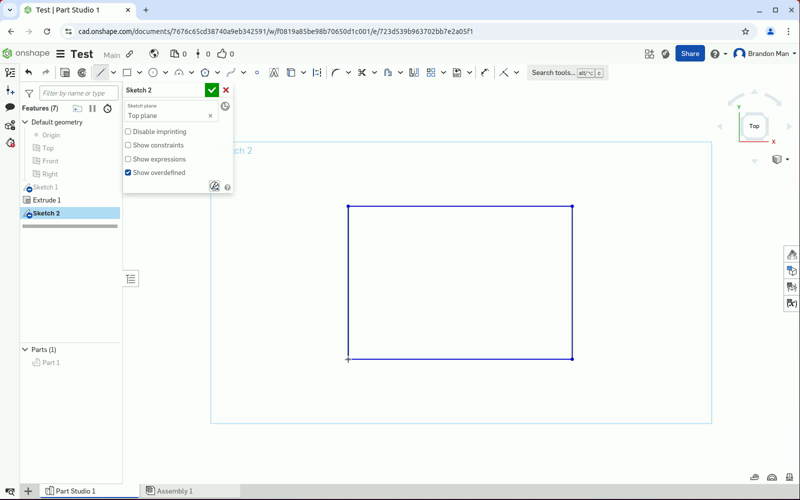
key_down(shift)
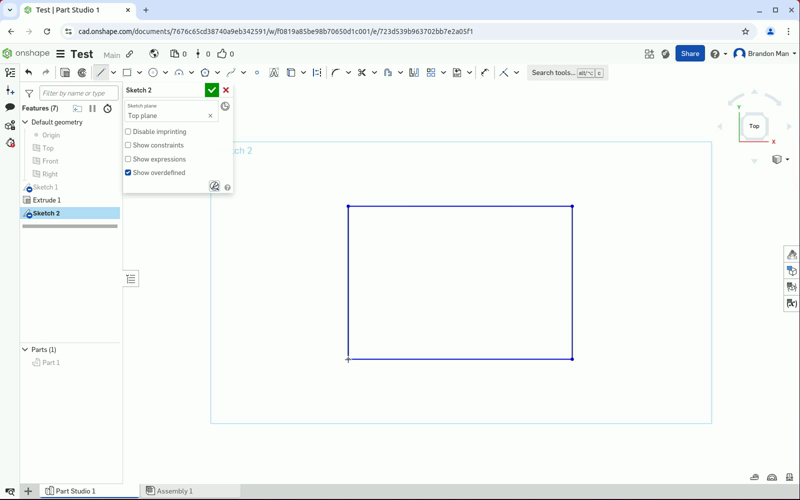
mouse_move(353, 354)
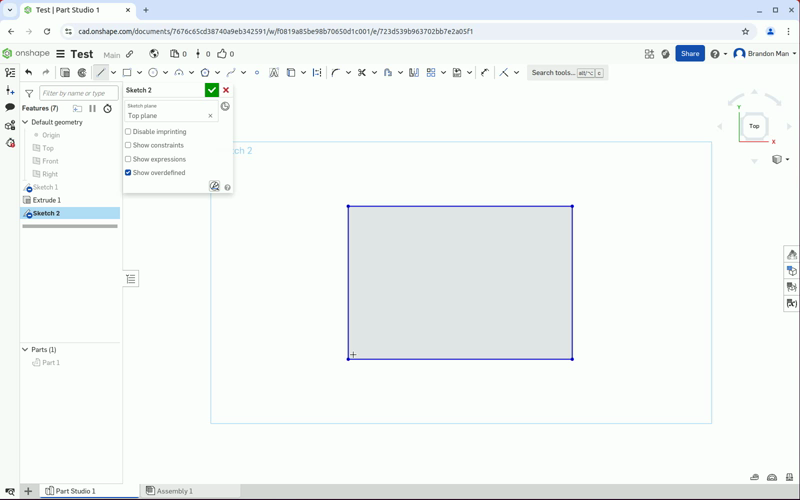
click(353, 354)
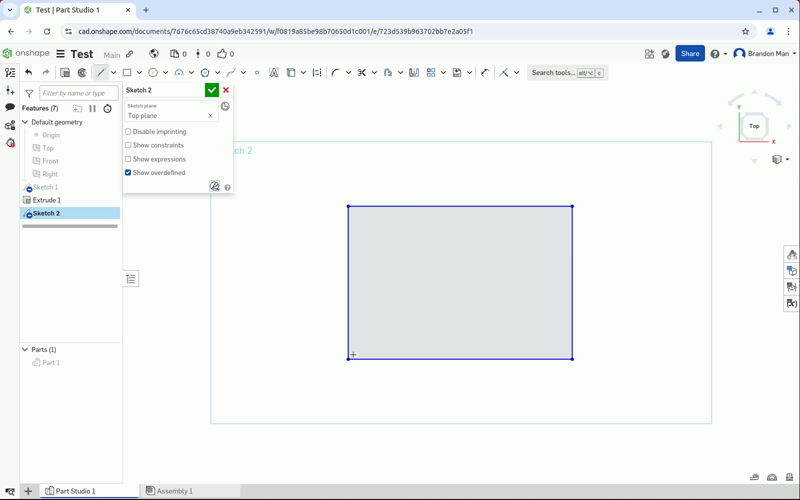
key_up(shift)
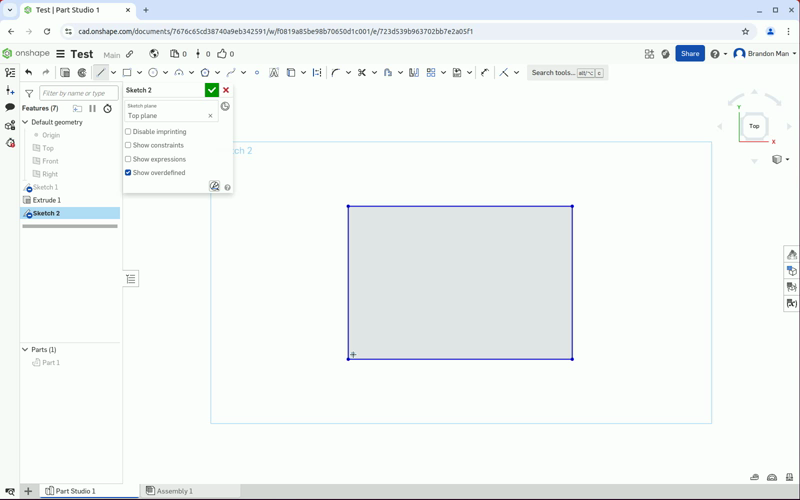
key_down(shift)
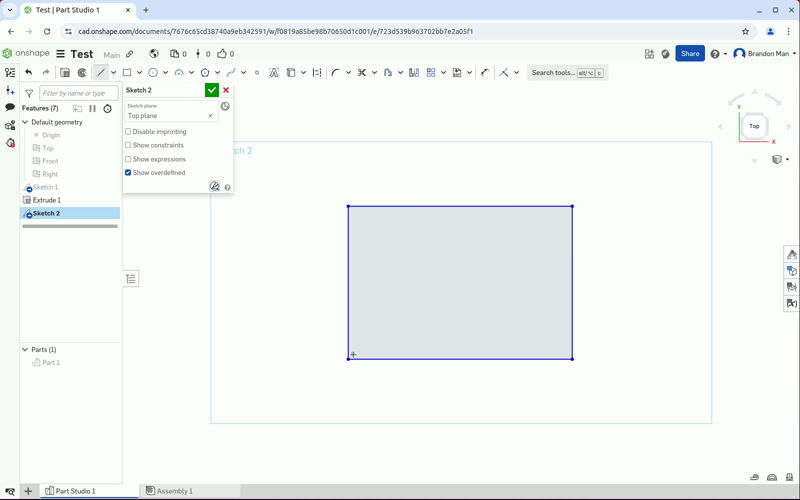
mouse_move(567, 354)
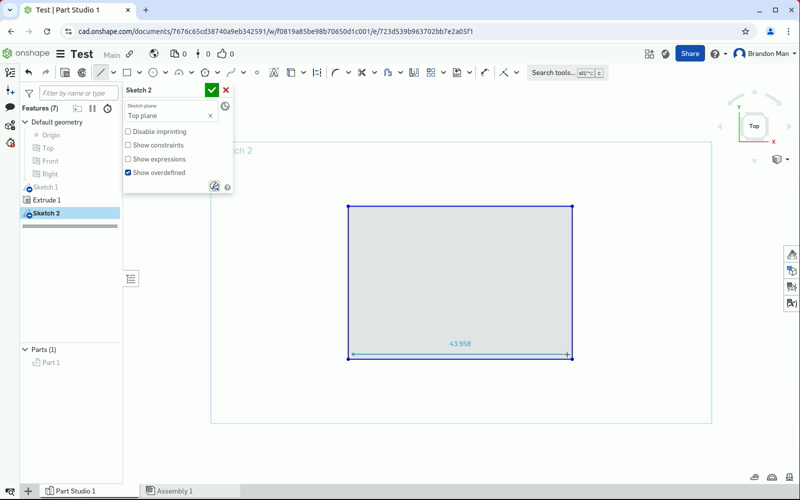
click(567, 354)
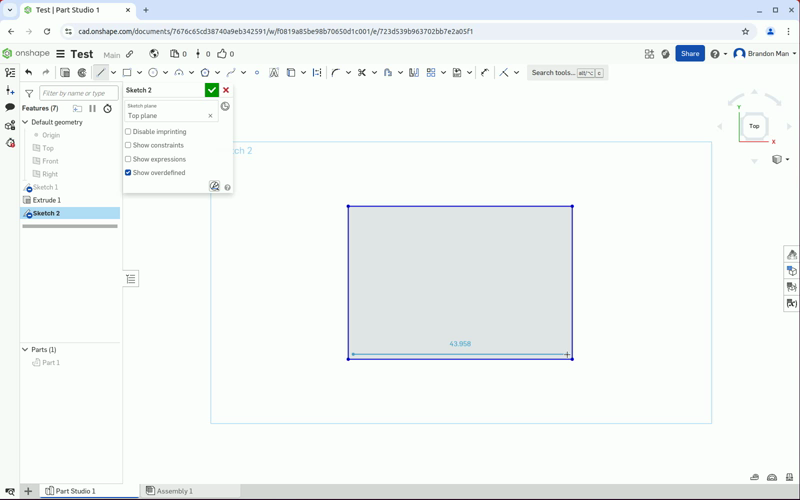
key_up(shift)
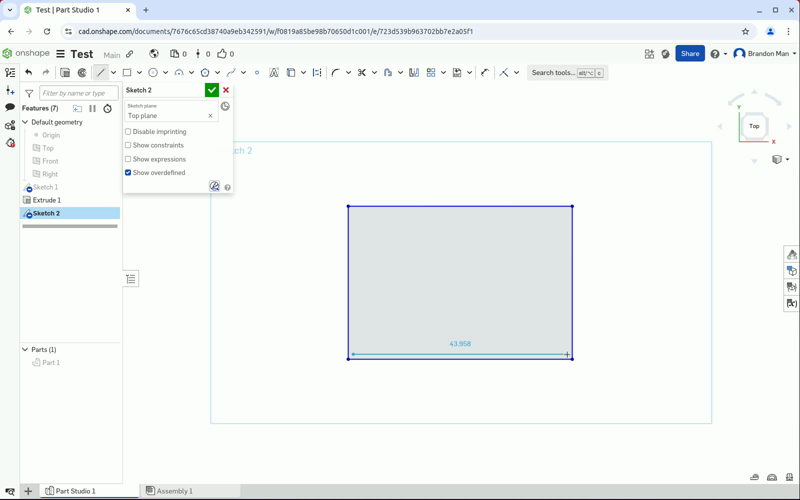
key_down(shift)
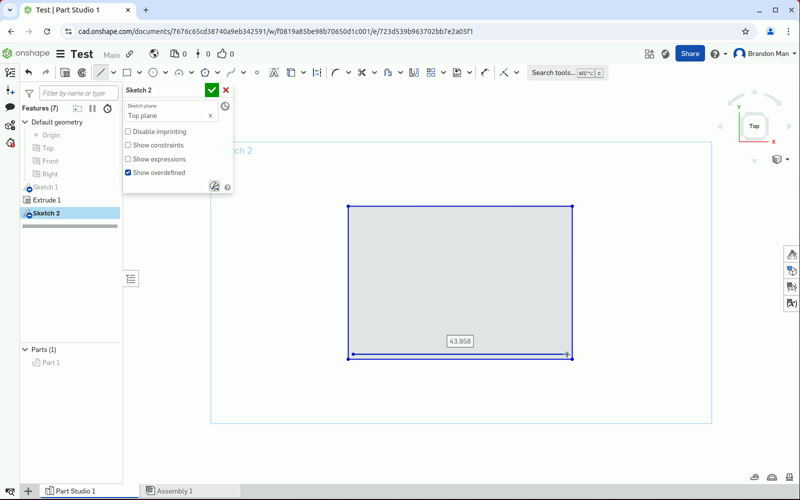
mouse_move(567, 210)
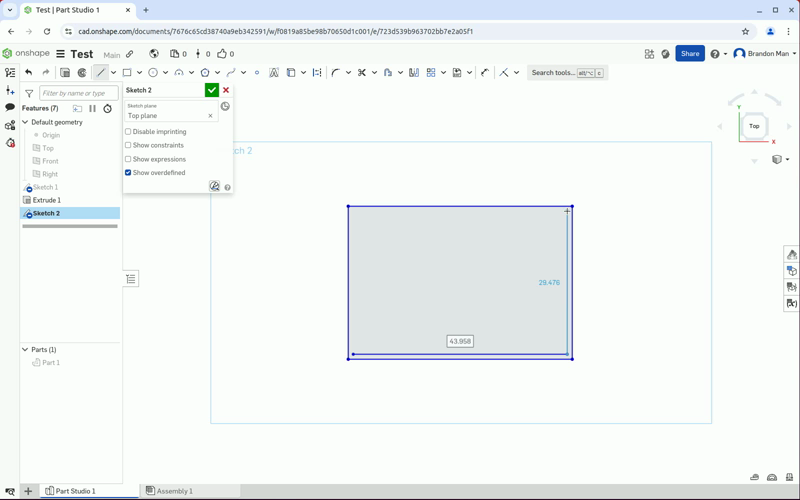
click(567, 210)
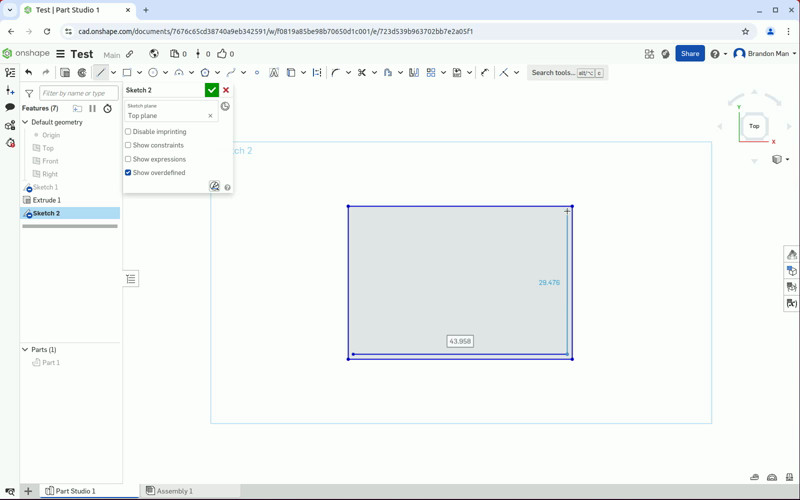
key_up(shift)
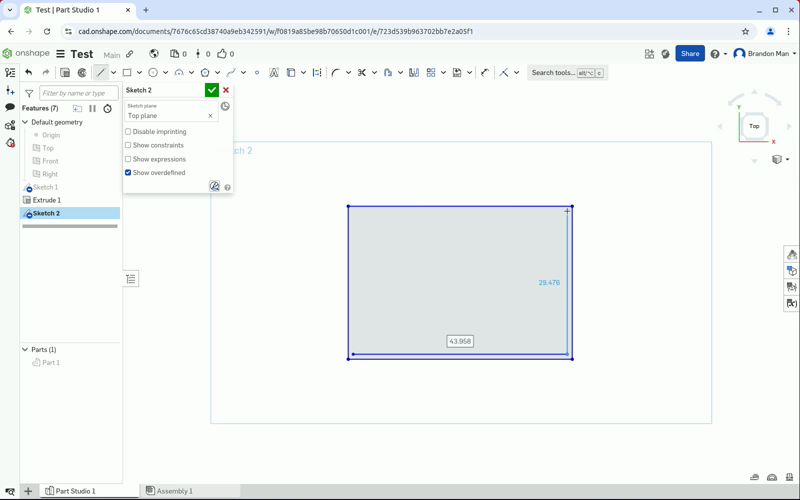
key_down(shift)
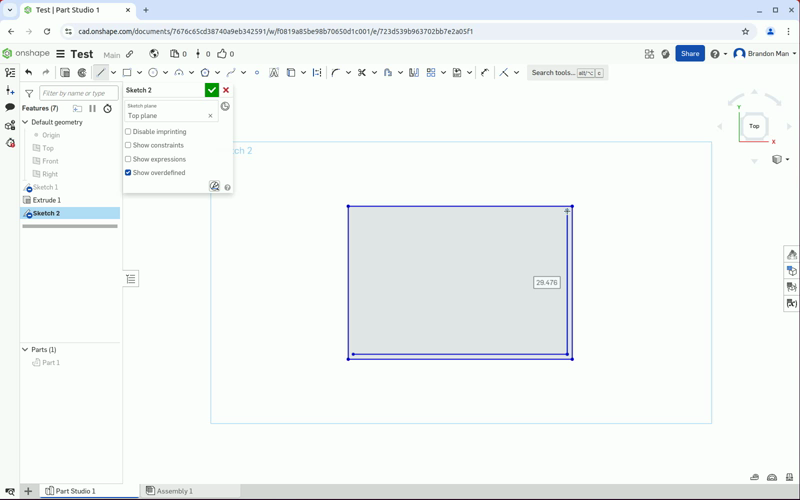
mouse_move(353, 210)
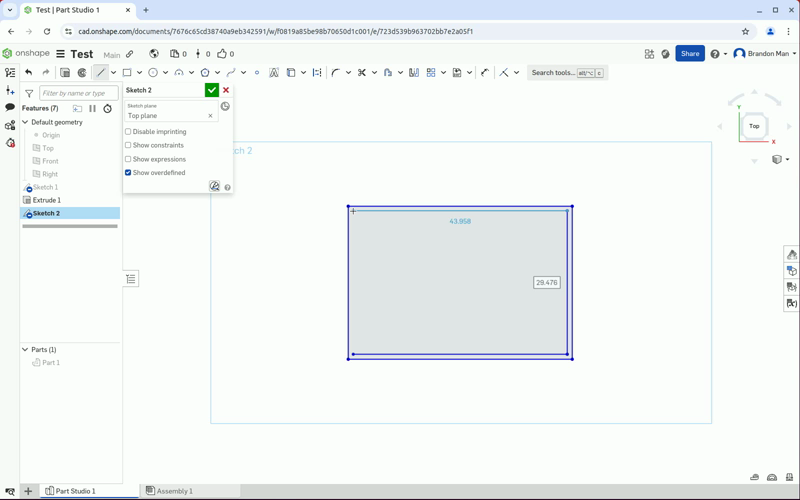
click(353, 210)
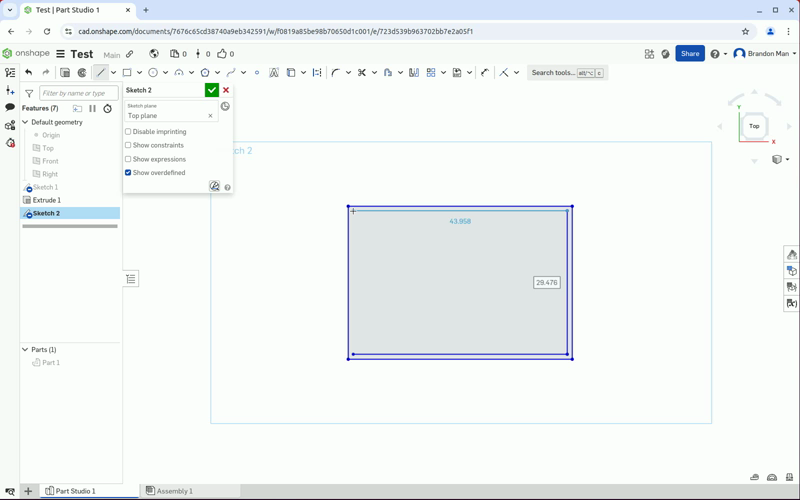
key_up(shift)
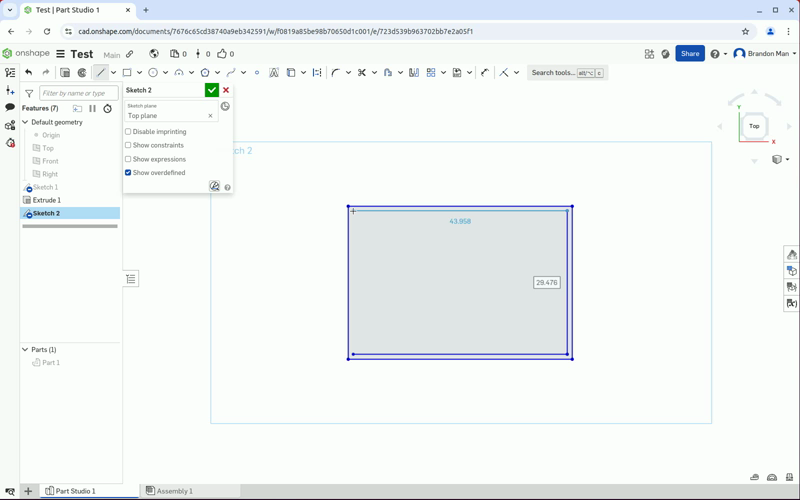
key_down(shift)
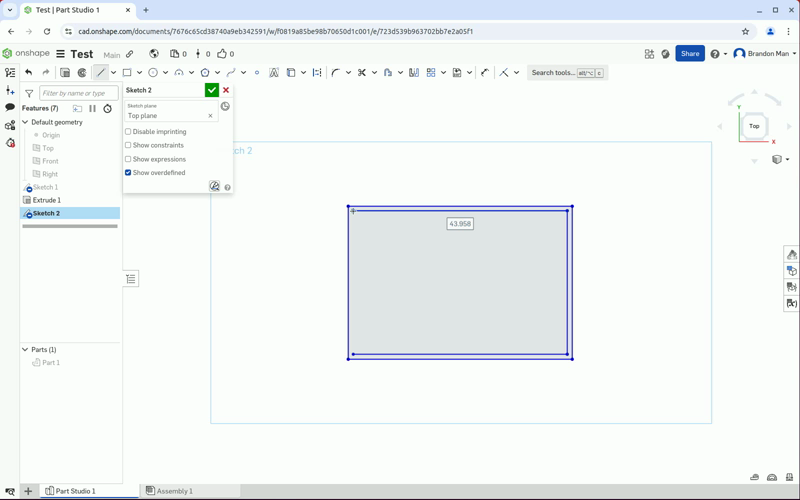
mouse_move(353, 354)
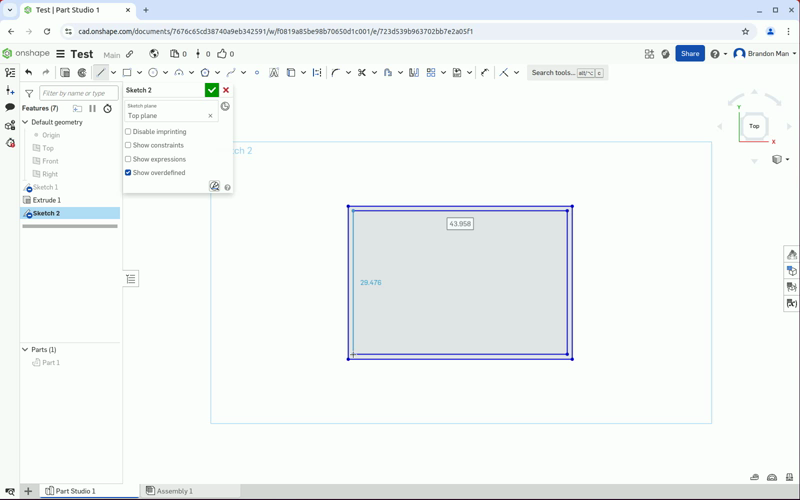
key_up(shift)
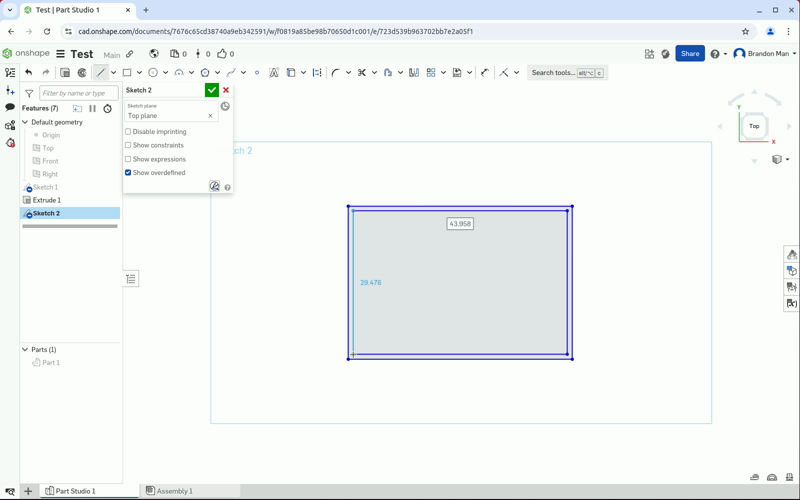
click(353, 354)
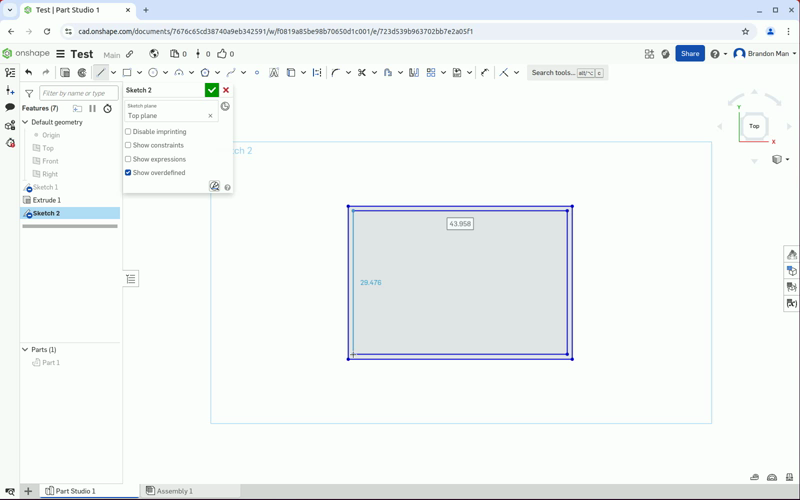
key(esc)
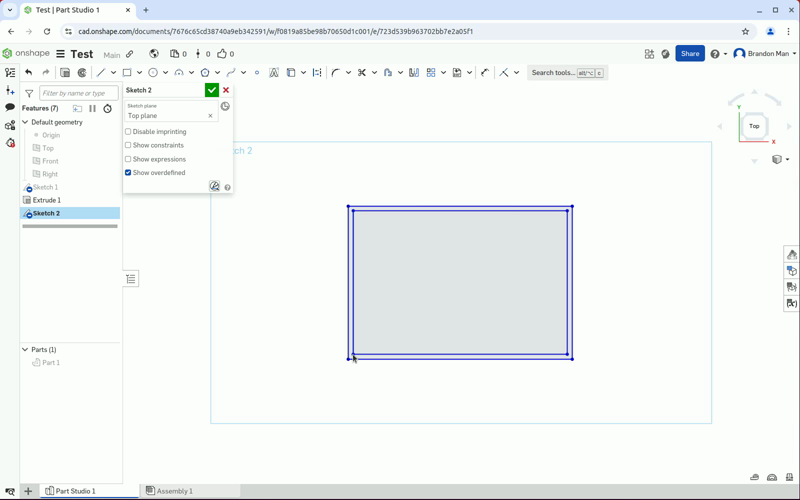
mouse_move(350, 302)
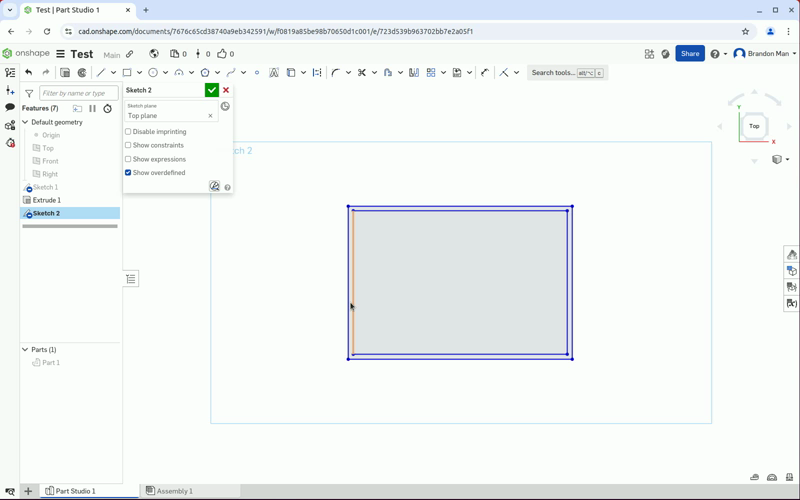
click(350, 302)
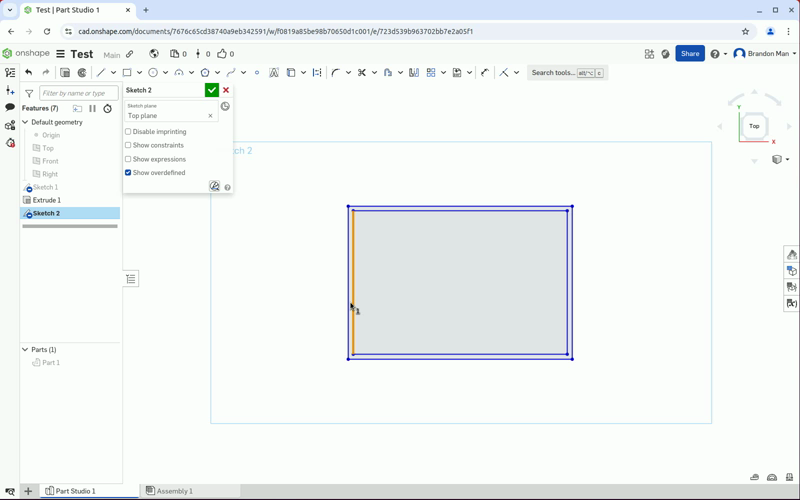
mouse_move(73, 352)
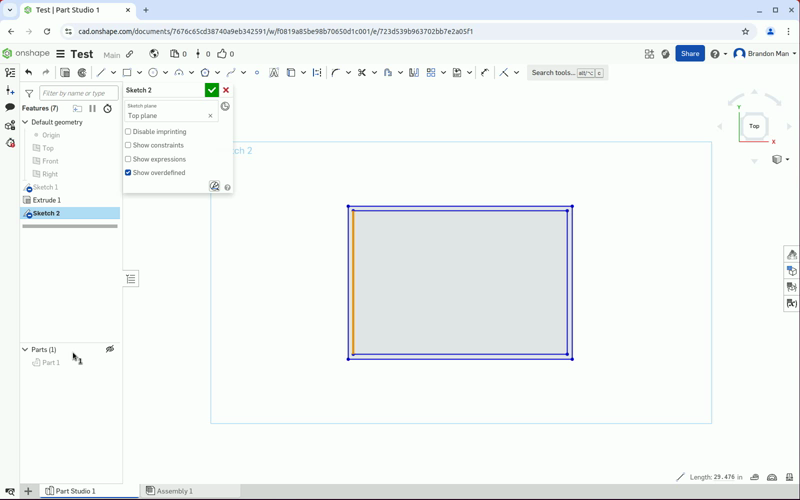
key(shift+y)
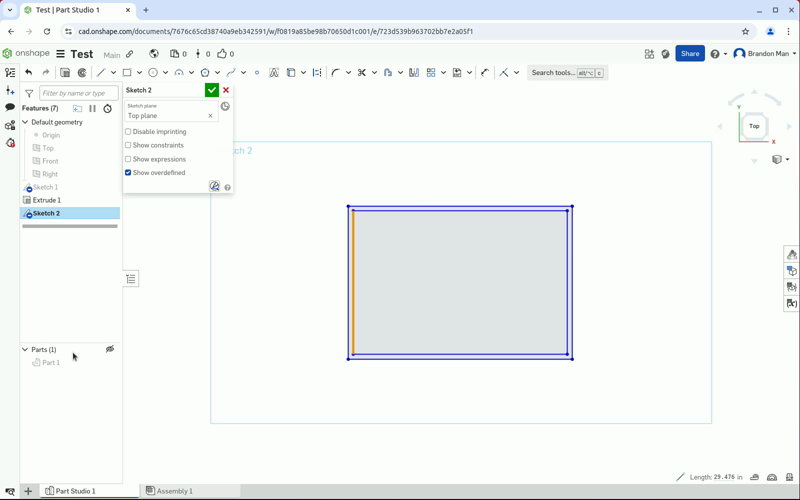
key(shift+e)
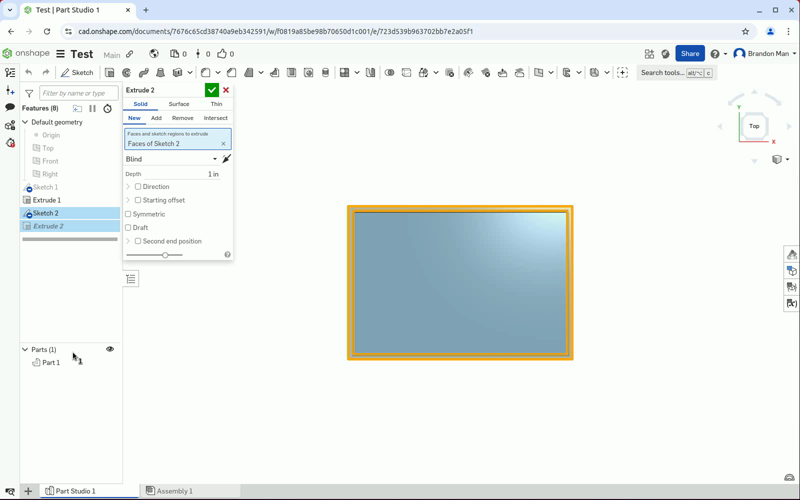
mouse_move(143, 106)
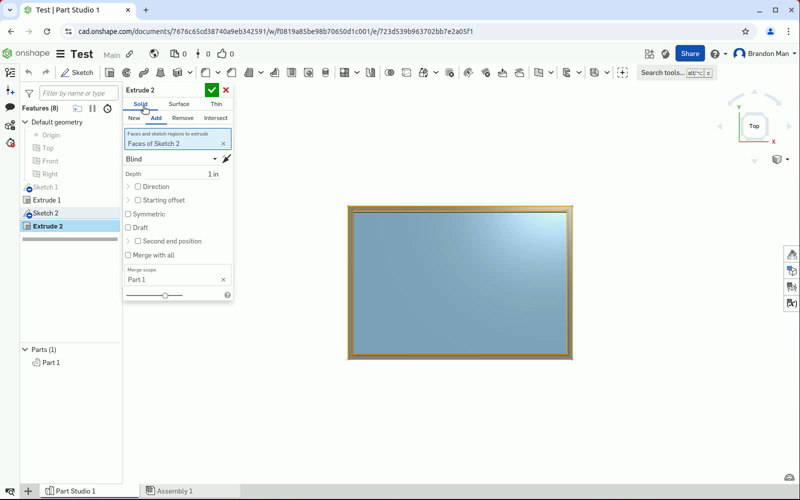
click(143, 106)
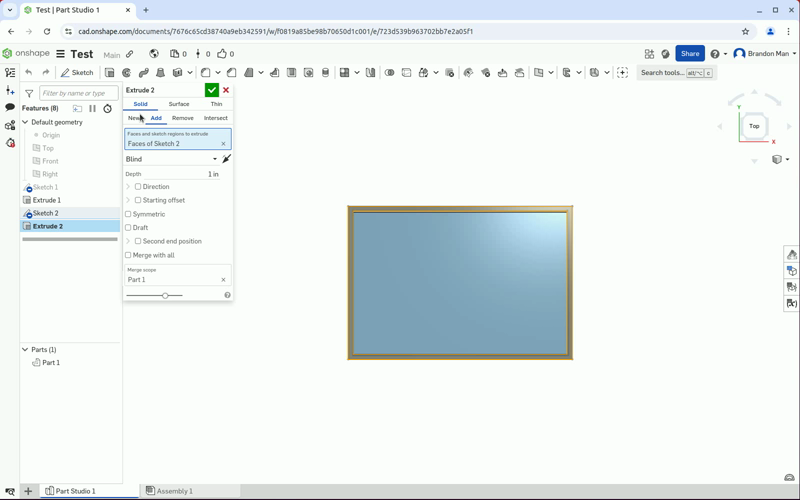
mouse_move(137, 120)
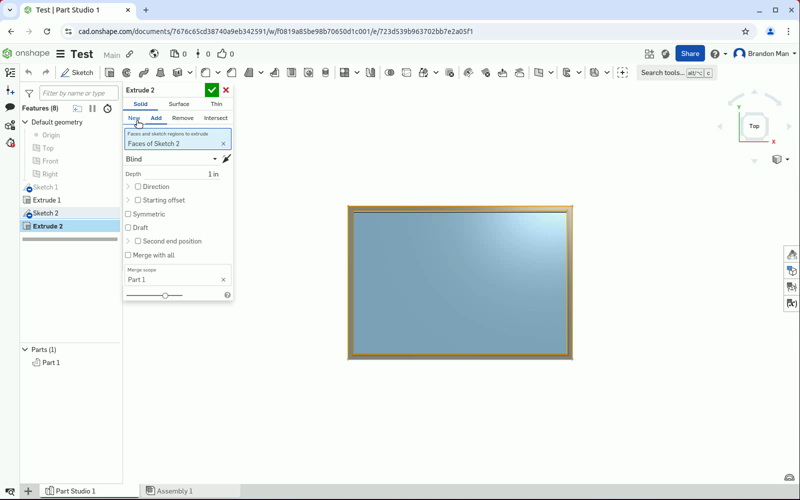
click(137, 120)
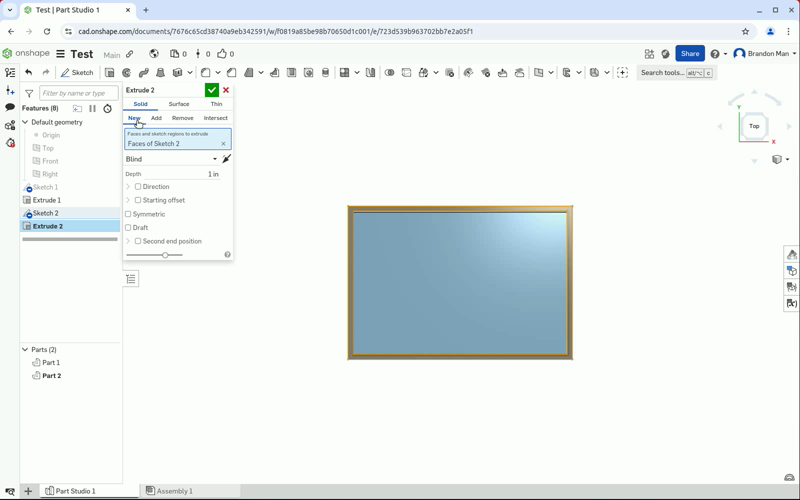
key(tab, 4)
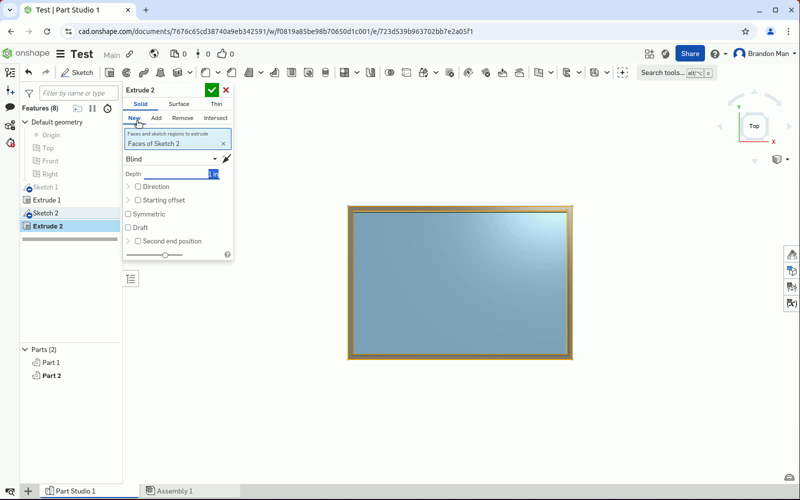
text(1.204)
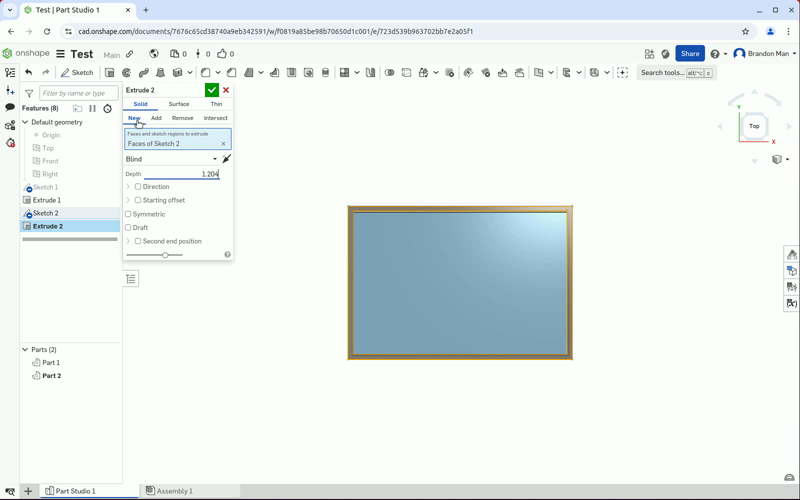
key(enter)
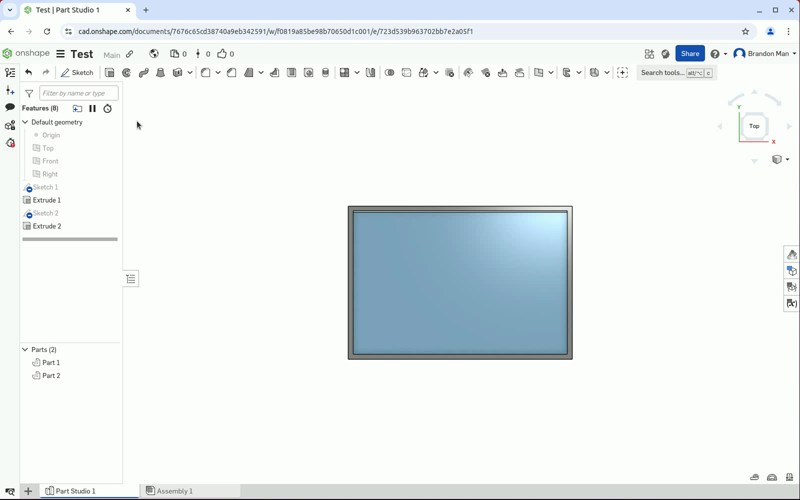
key(shift+h)
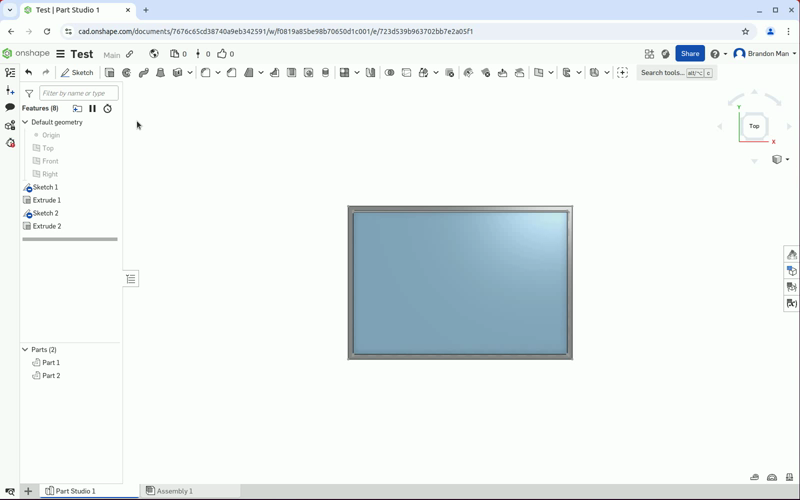
key(shift+h)
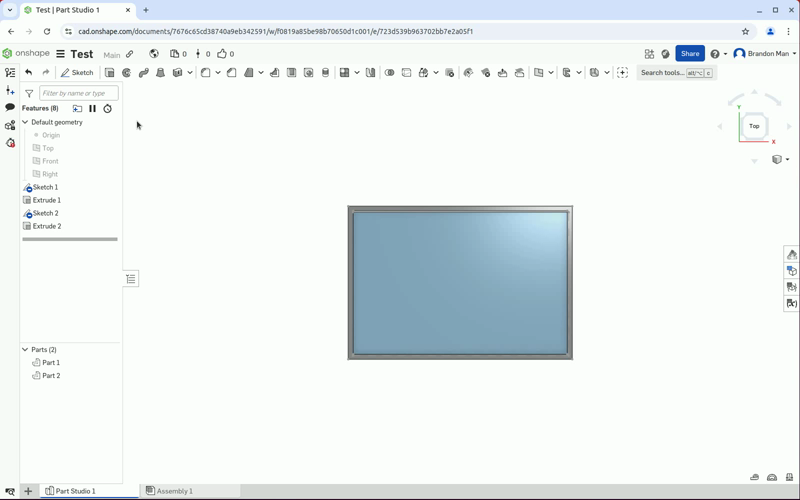
key(shift+7)
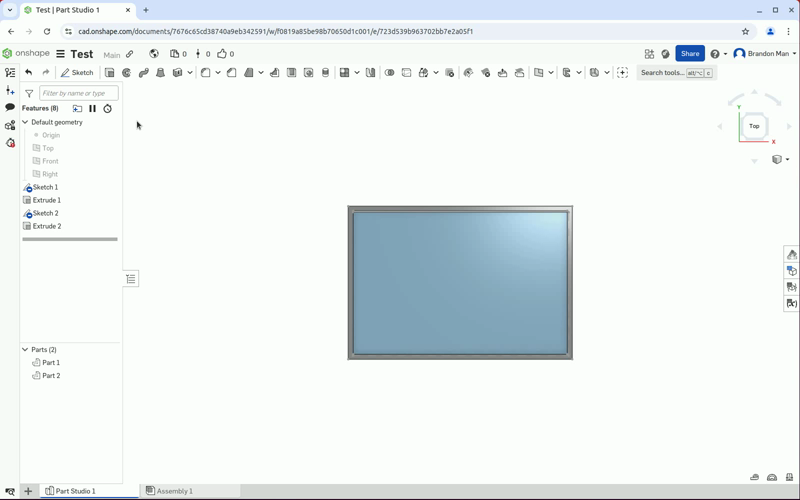
key(up, 3)
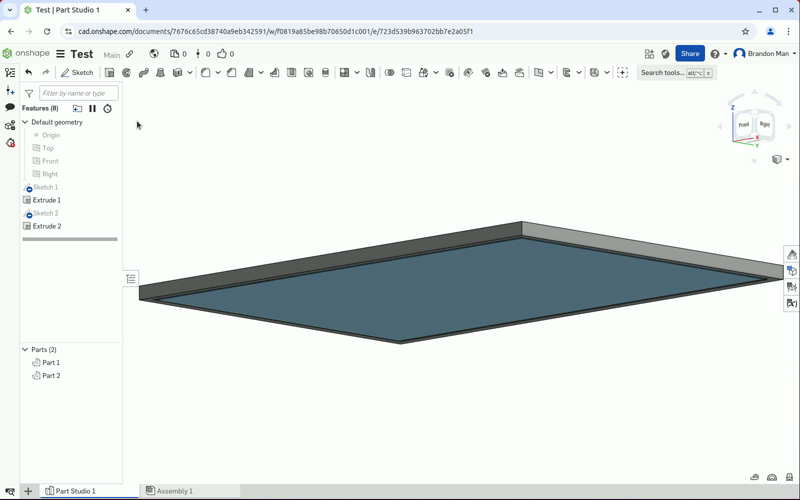
key(left, 3)
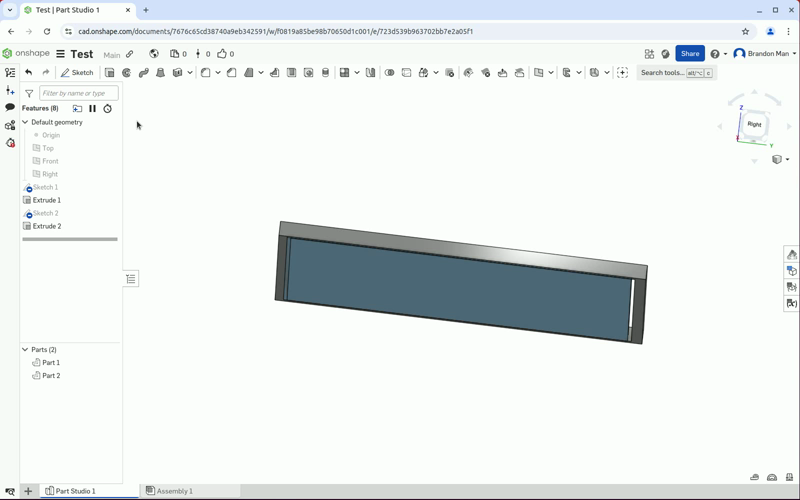
key(right, 3)
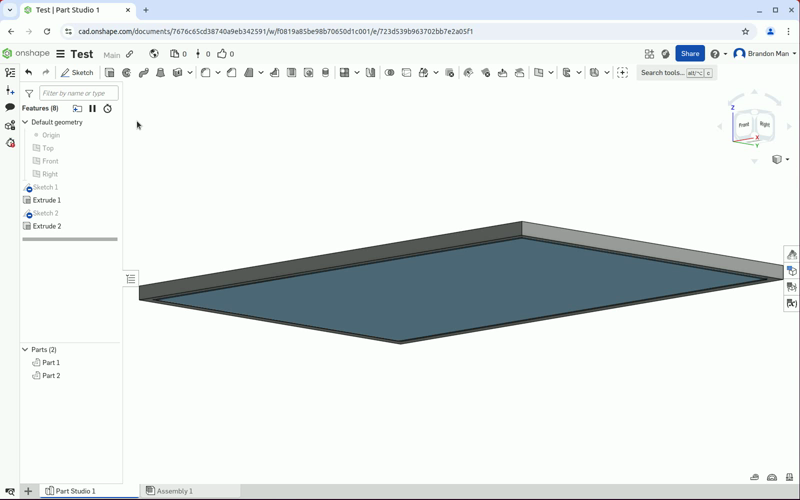
key(down, 3)
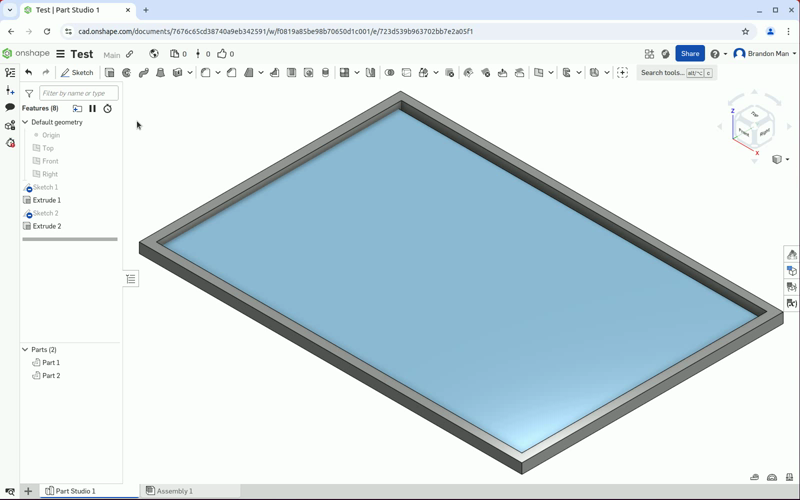
mouse_move(73, 189)
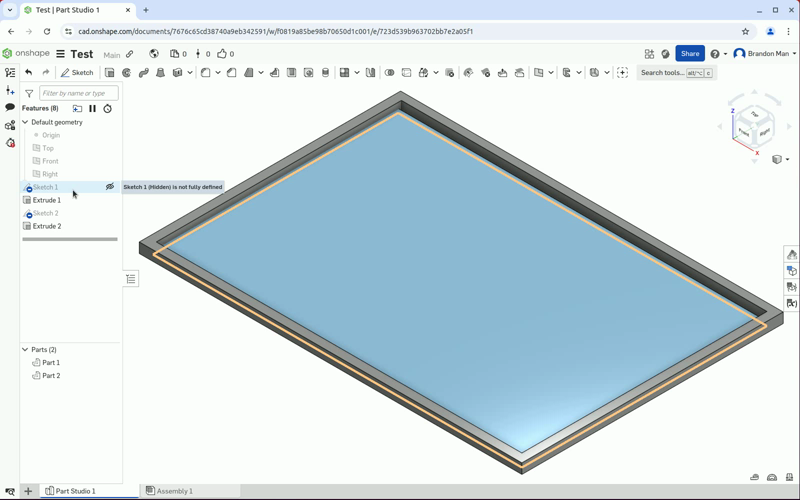
click(73, 189)